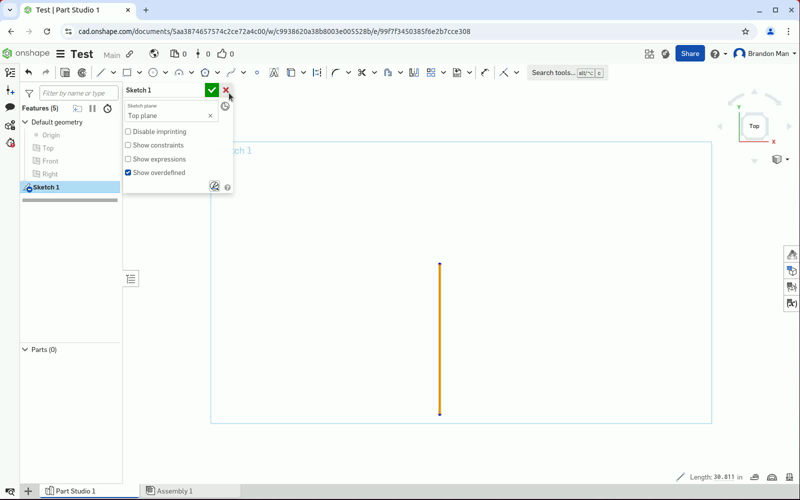
key(shift+h)
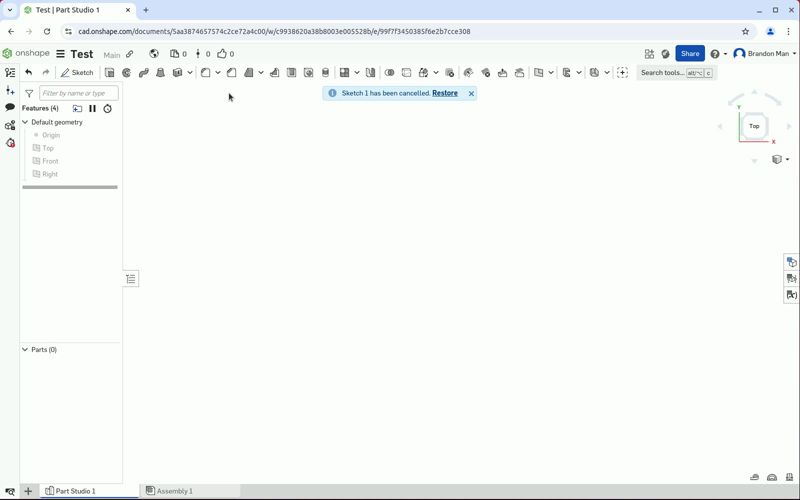
mouse_move(73, 352)
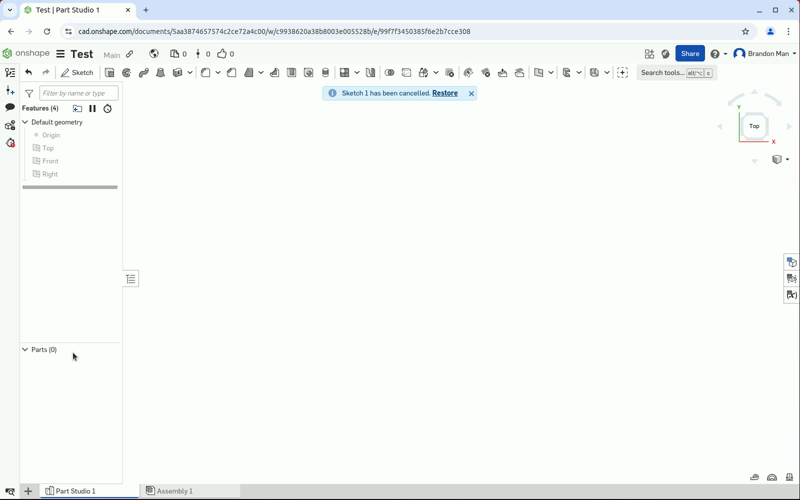
key(y)
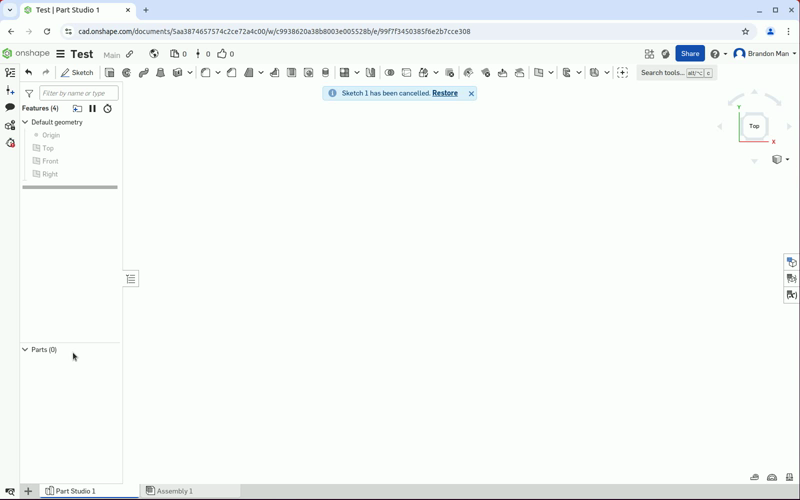
key(shift+p)
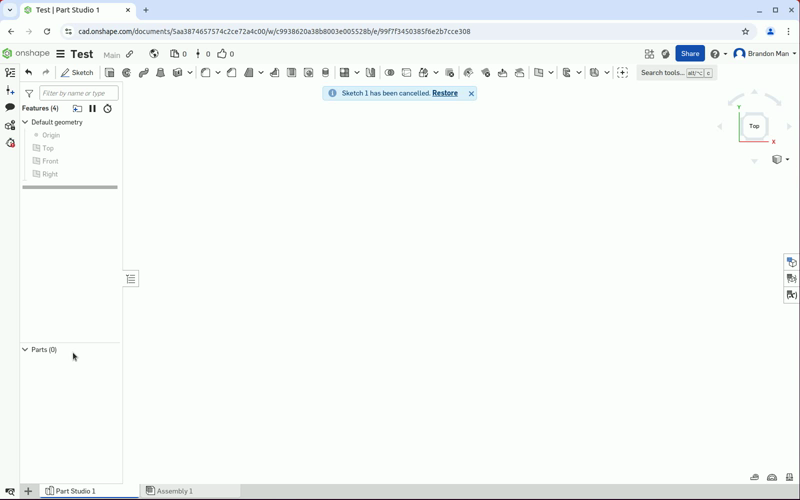
key(space)
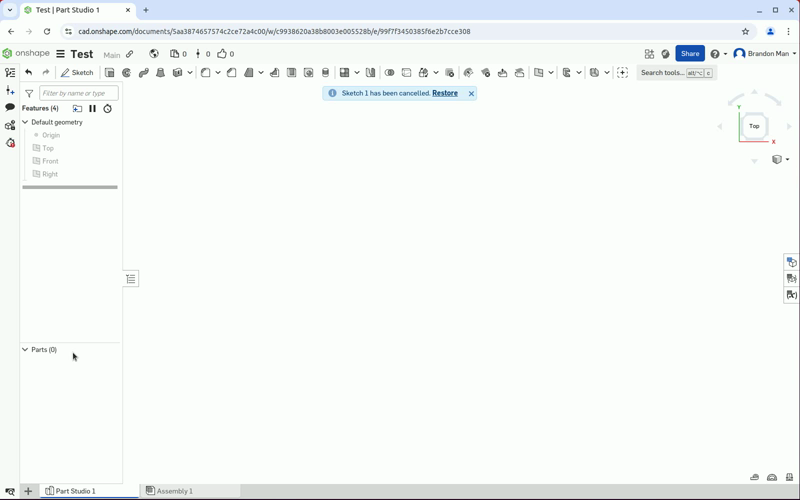
key_down(shift)
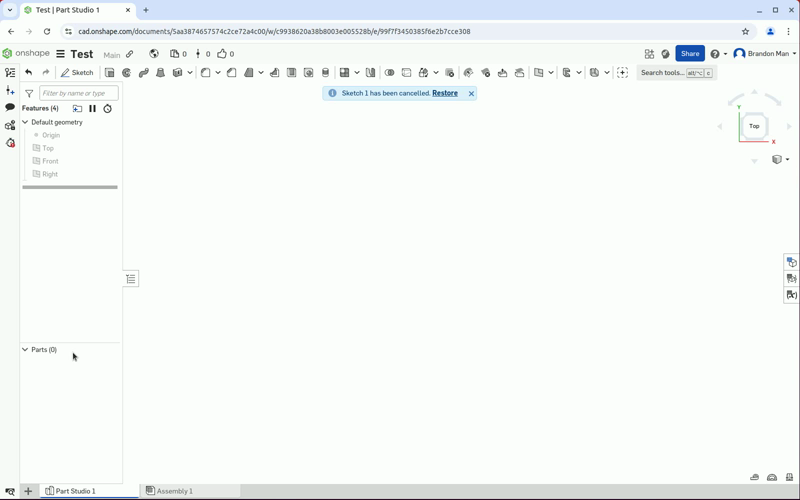
key(up)
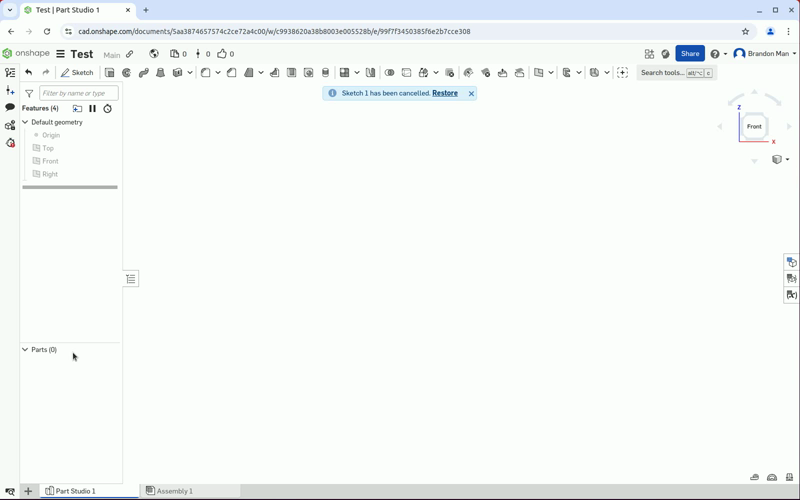
key_up(shift)
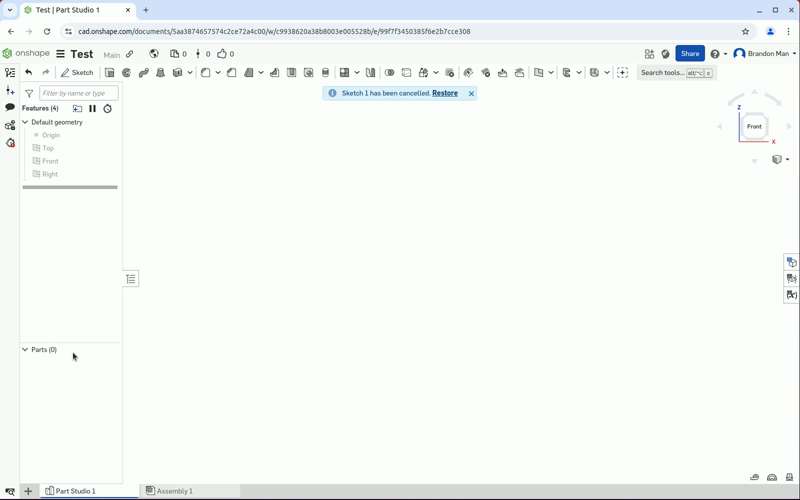
mouse_move(73, 352)
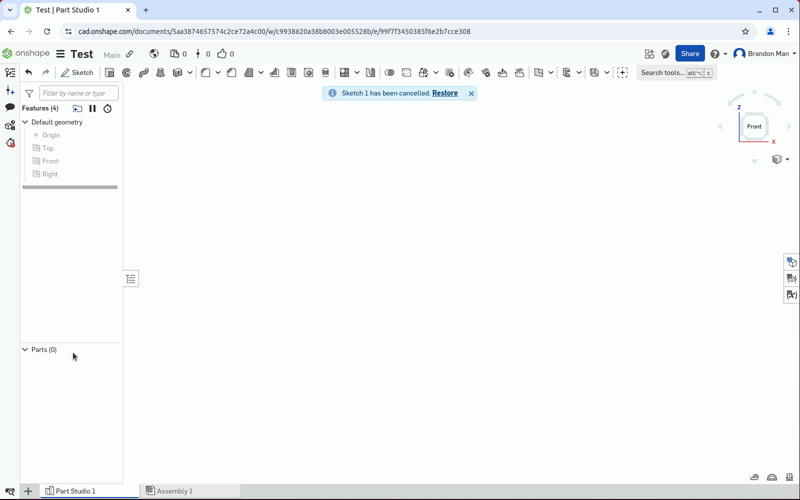
key(shift+y)
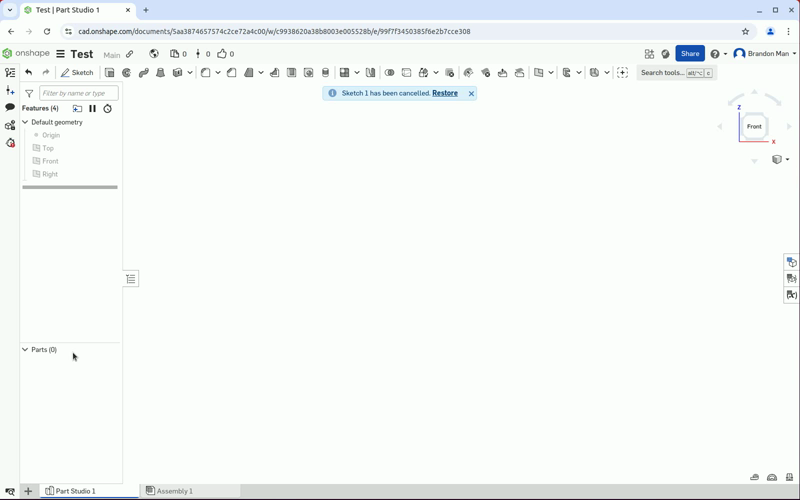
key(shift+s)
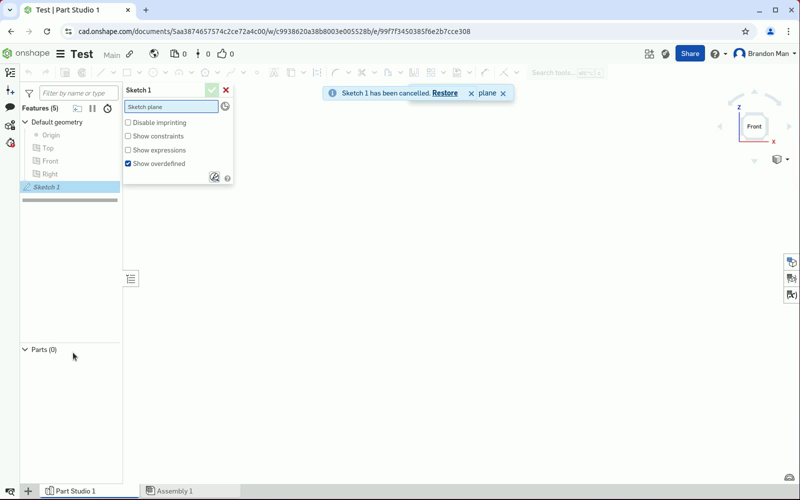
mouse_move(73, 163)
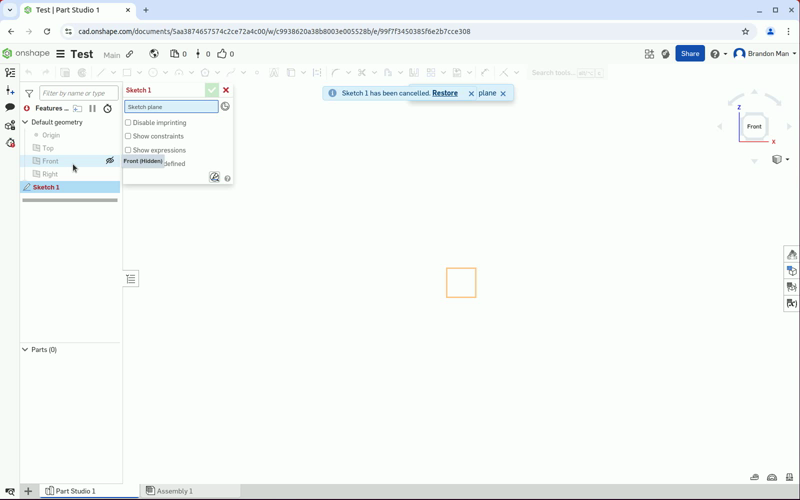
click(73, 163)
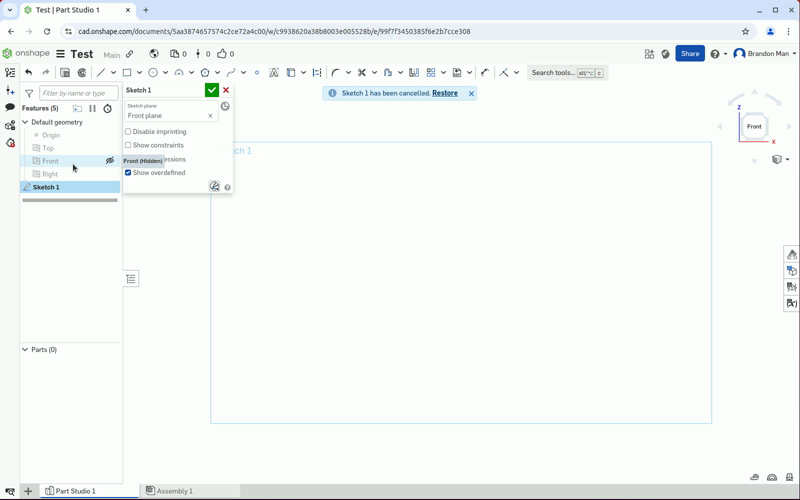
mouse_move(73, 352)
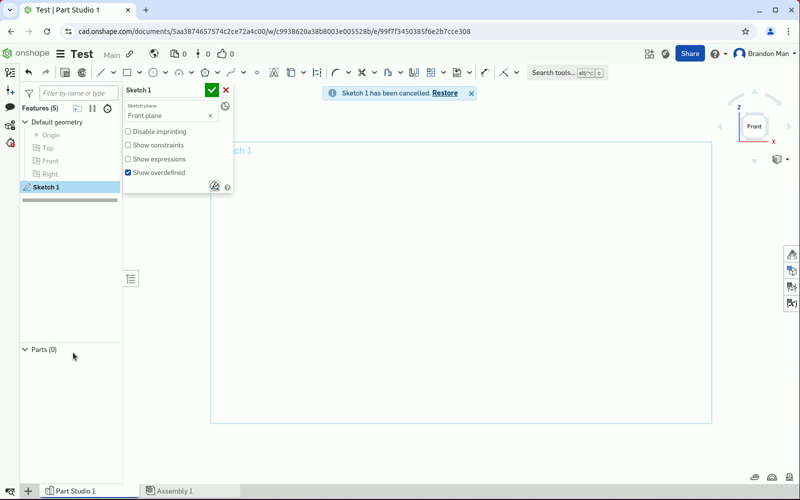
key(y)
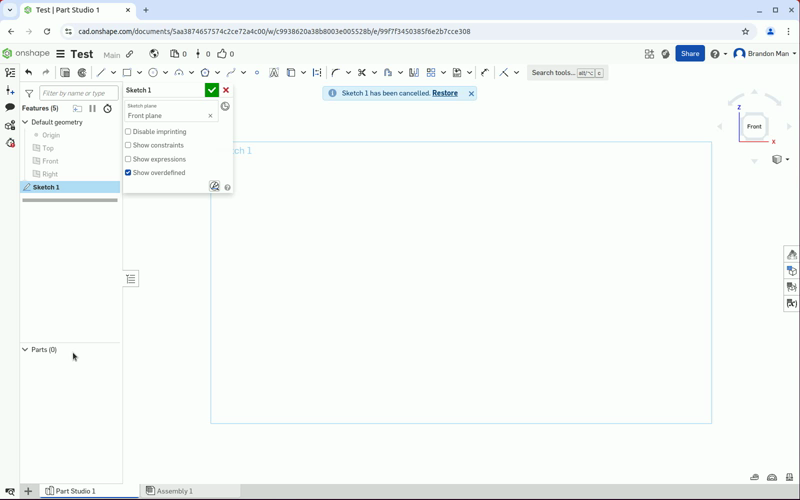
key(c)
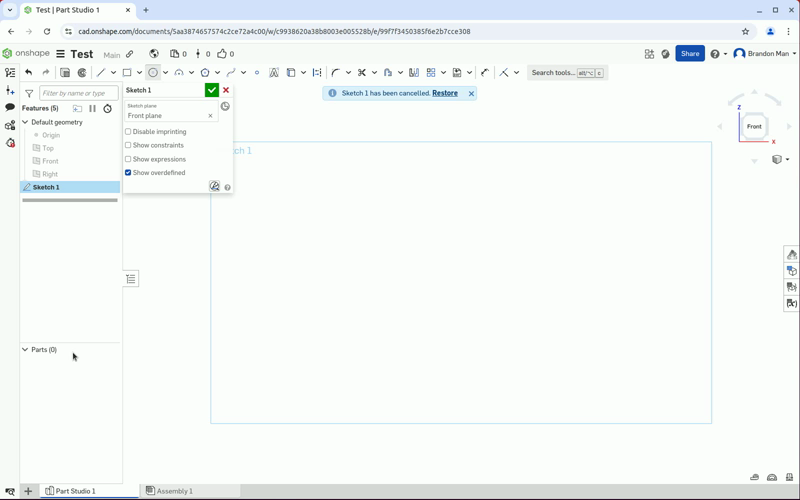
key_down(shift)
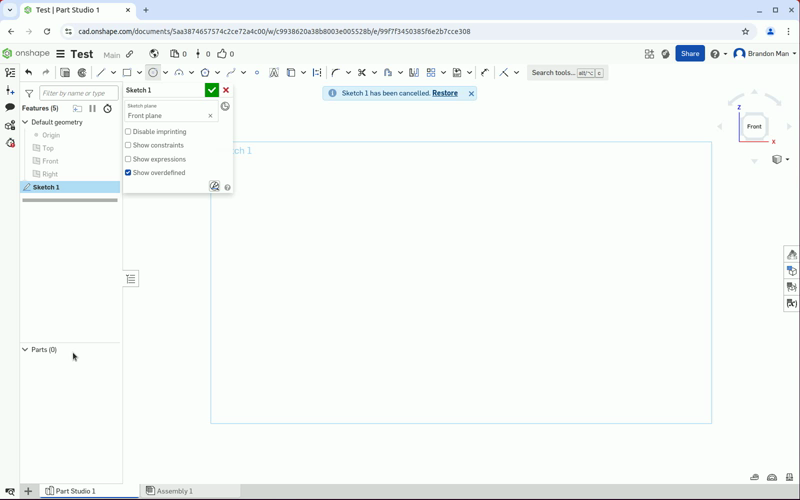
mouse_move(393, 282)
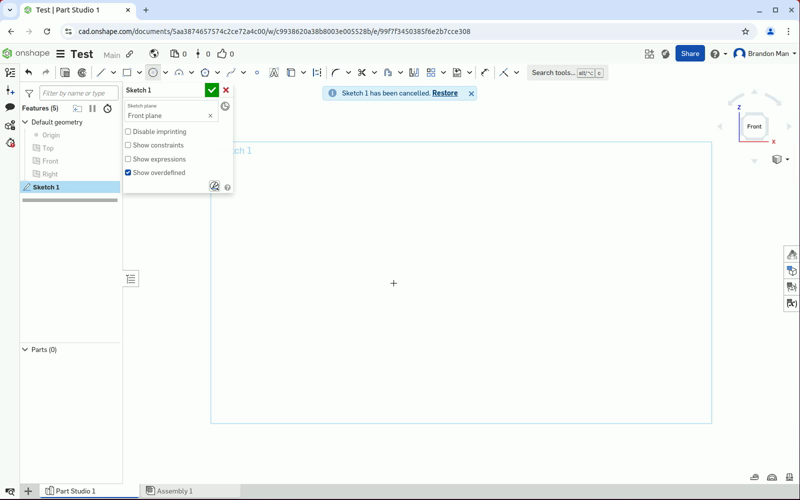
click(393, 282)
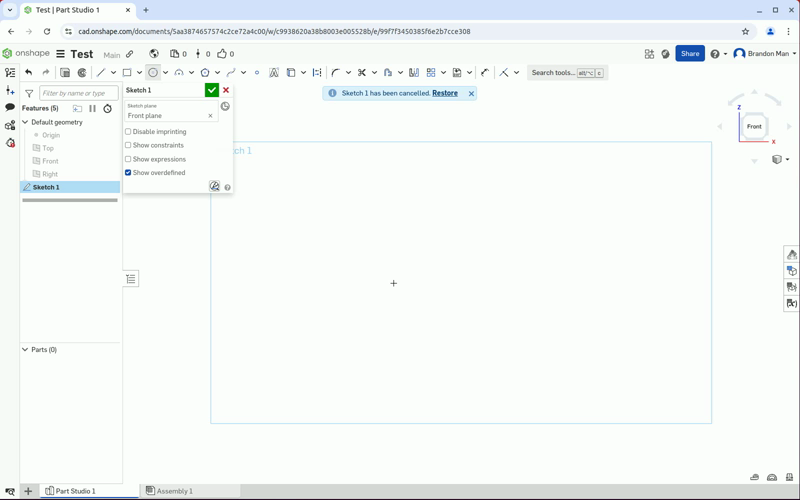
key_up(shift)
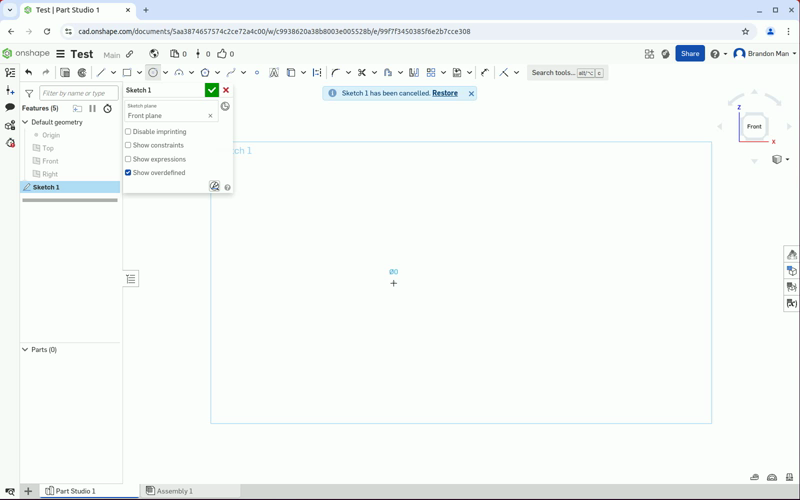
mouse_move(438, 282)
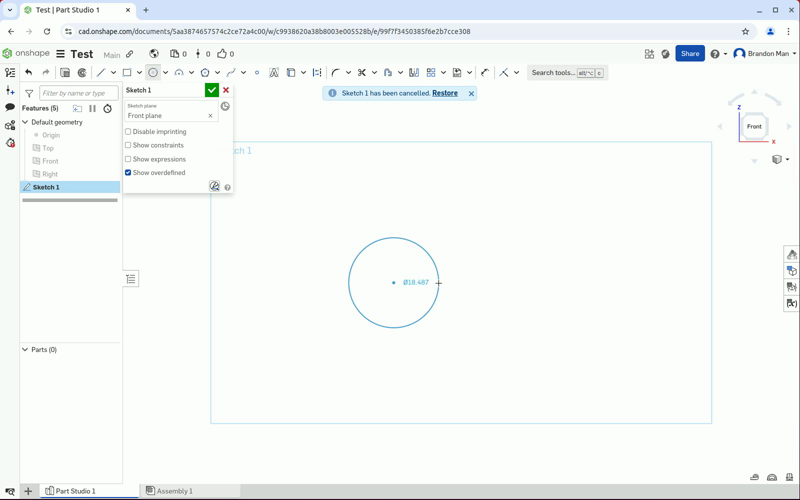
click(438, 282)
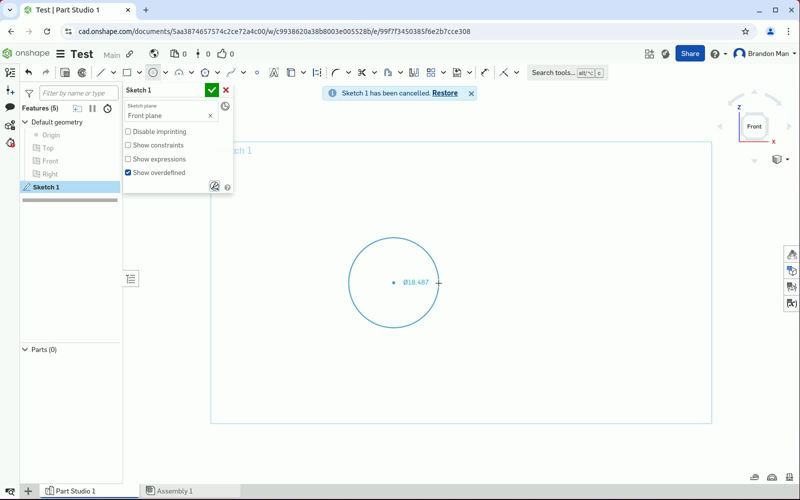
key(esc)
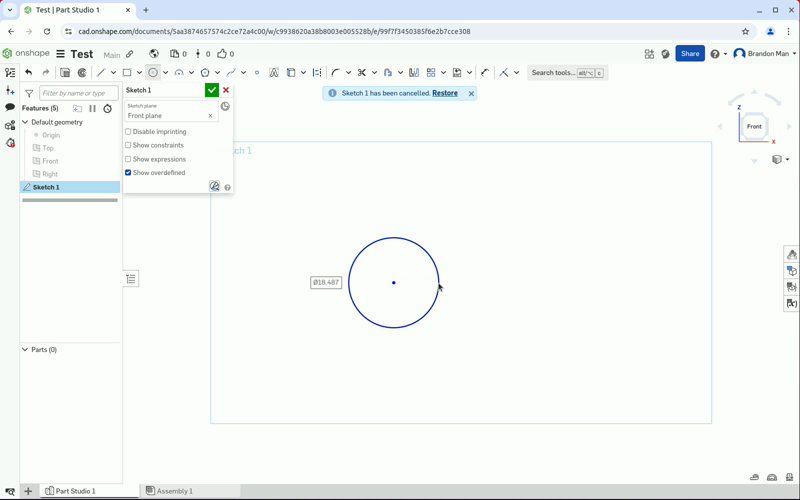
key(c)
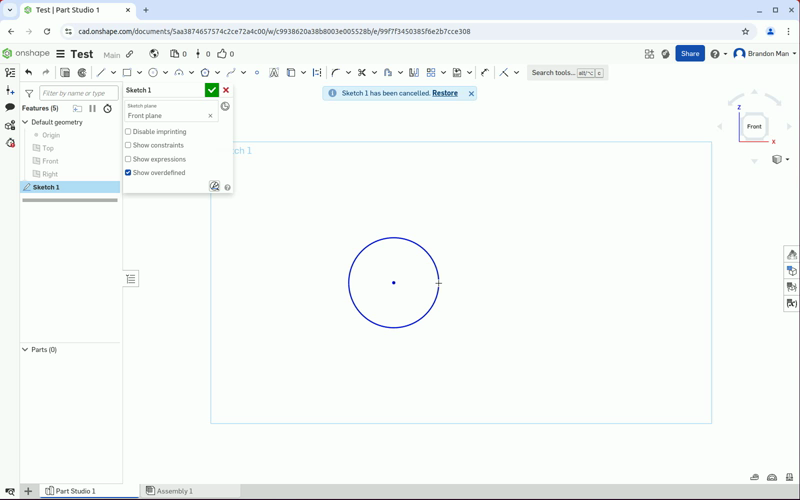
key_down(shift)
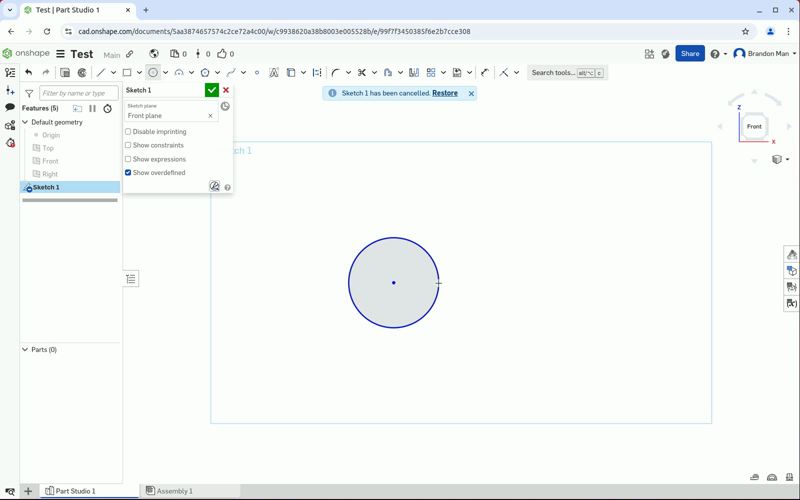
mouse_move(393, 282)
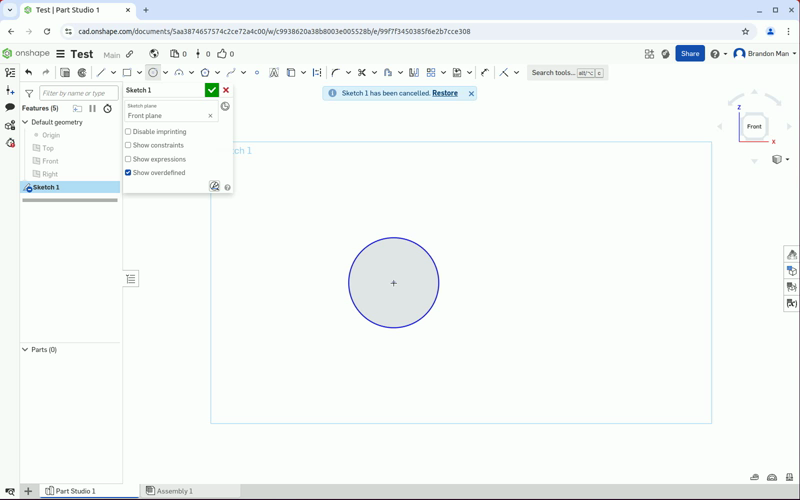
click(393, 282)
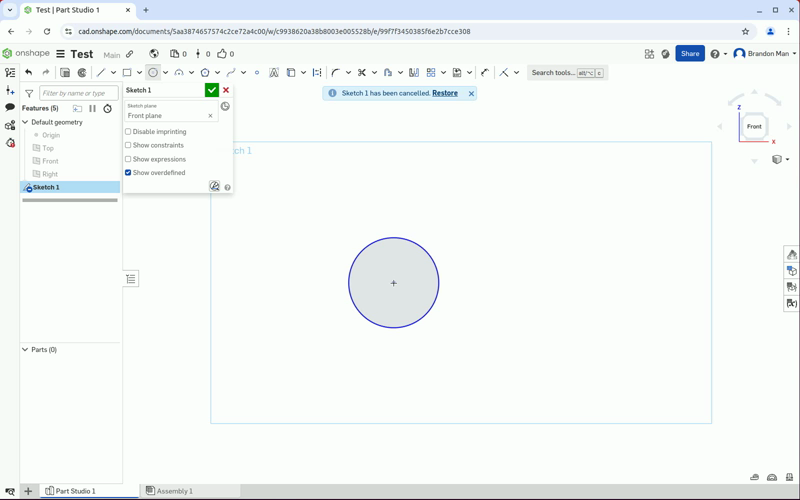
key_up(shift)
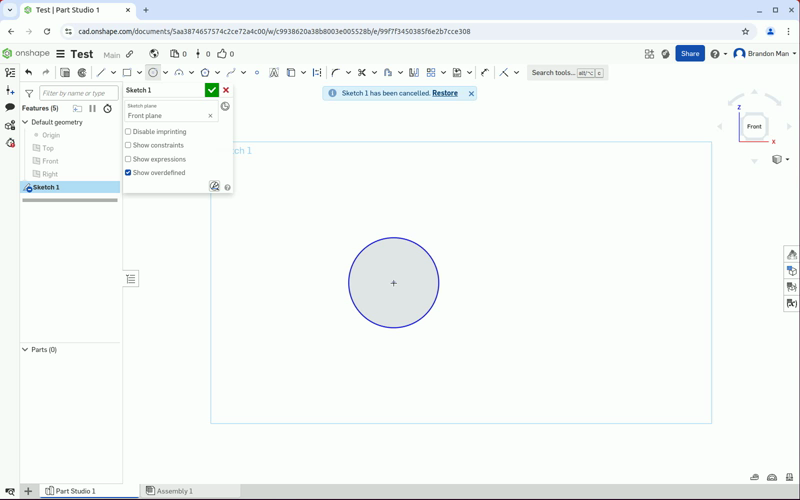
mouse_move(395, 282)
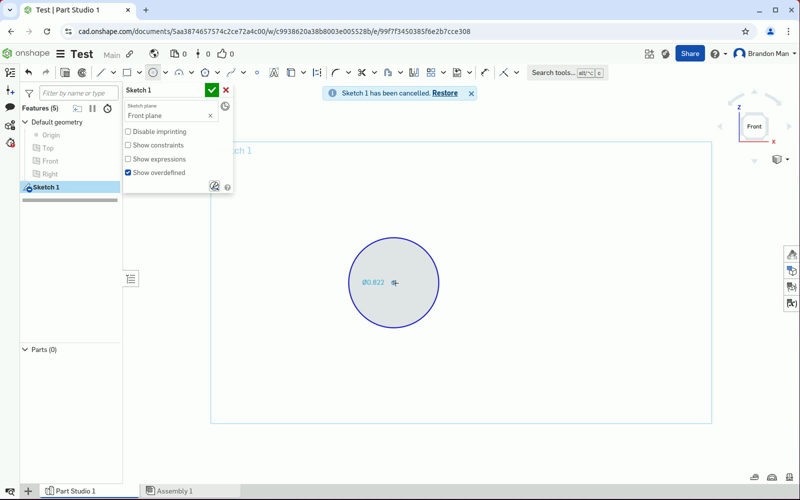
scroll(6)
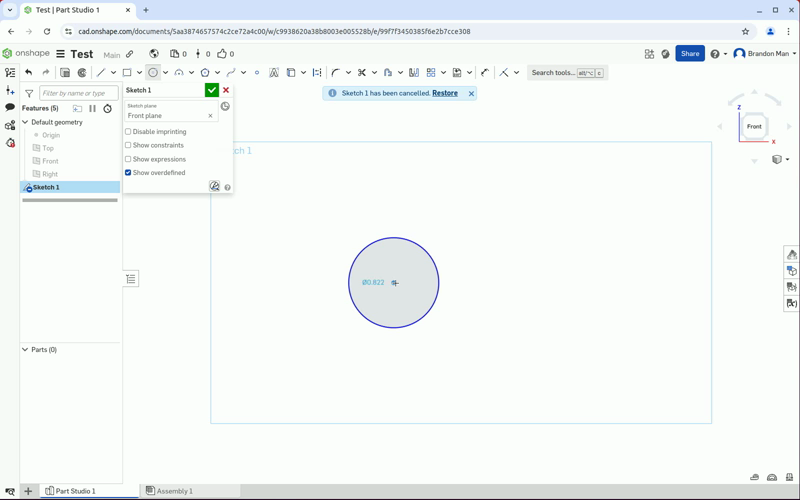
scroll(6)
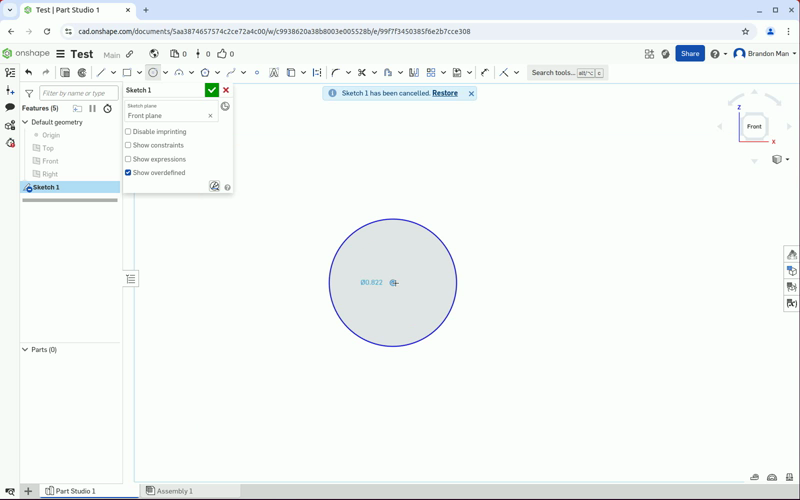
scroll(6)
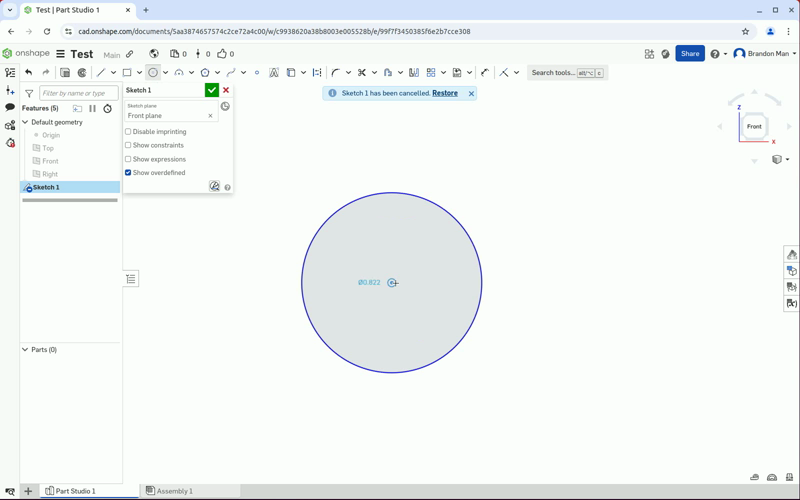
scroll(6)
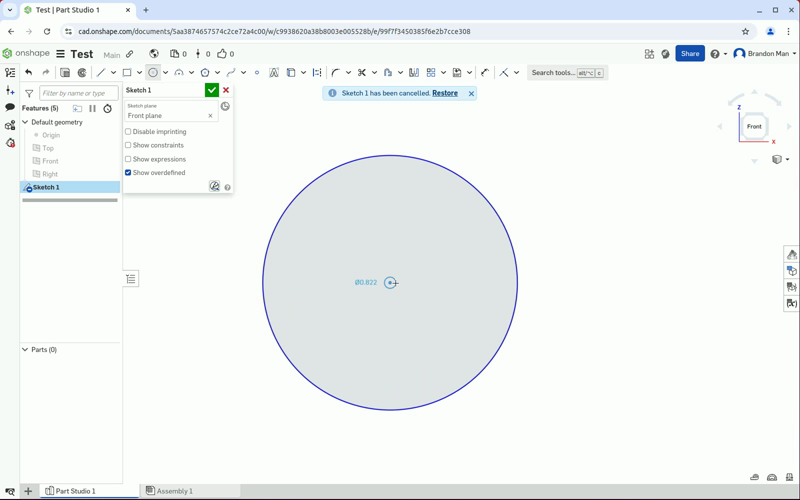
scroll(6)
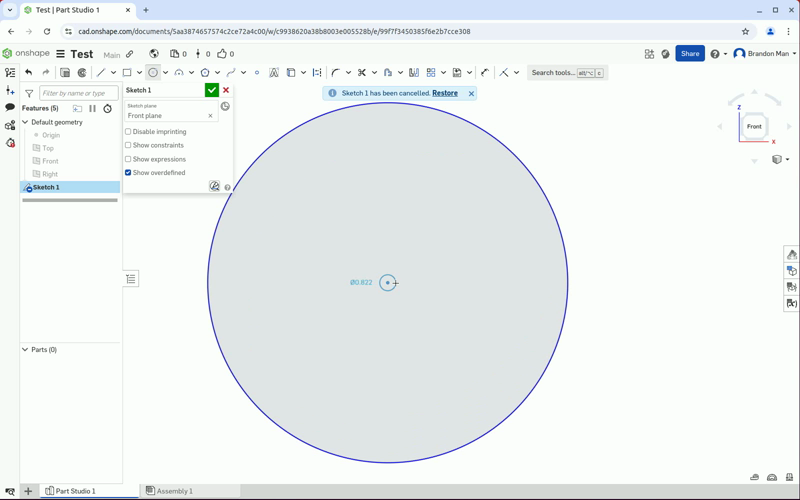
scroll(6)
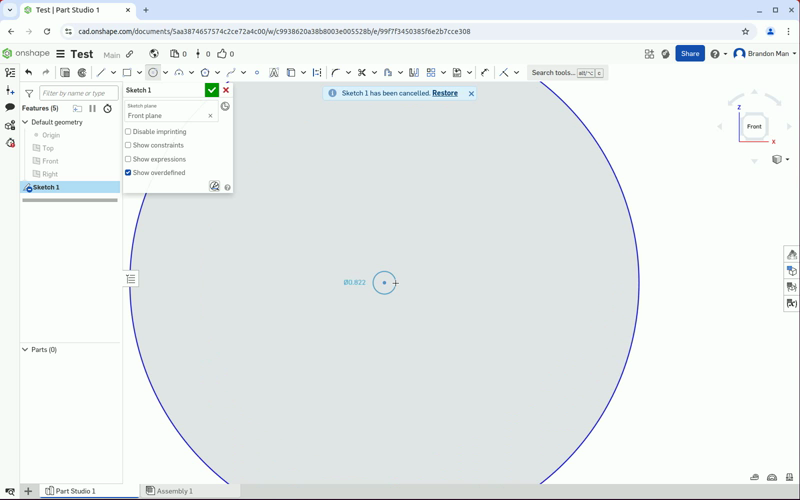
scroll(6)
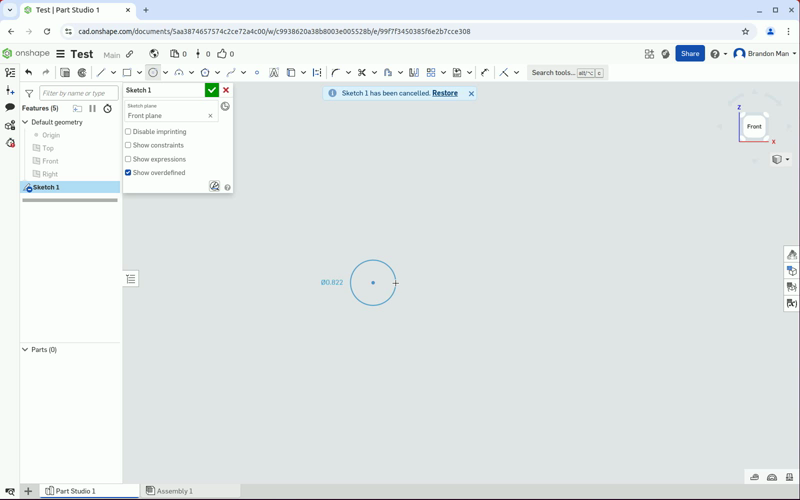
click(395, 282)
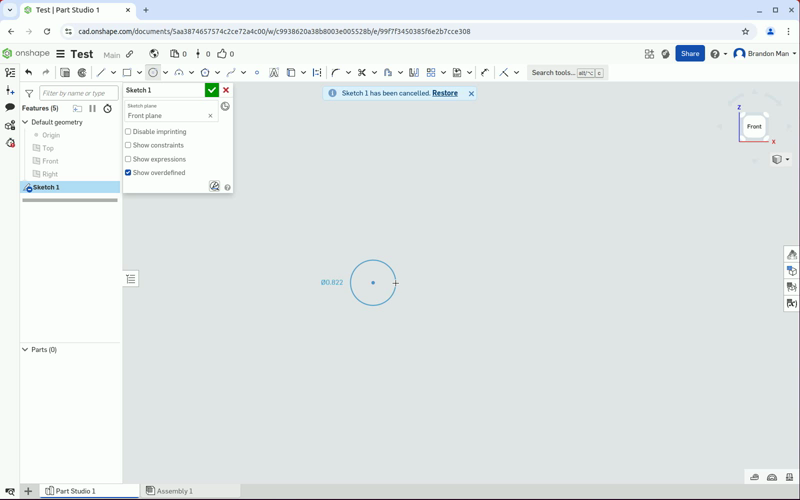
scroll(-6)
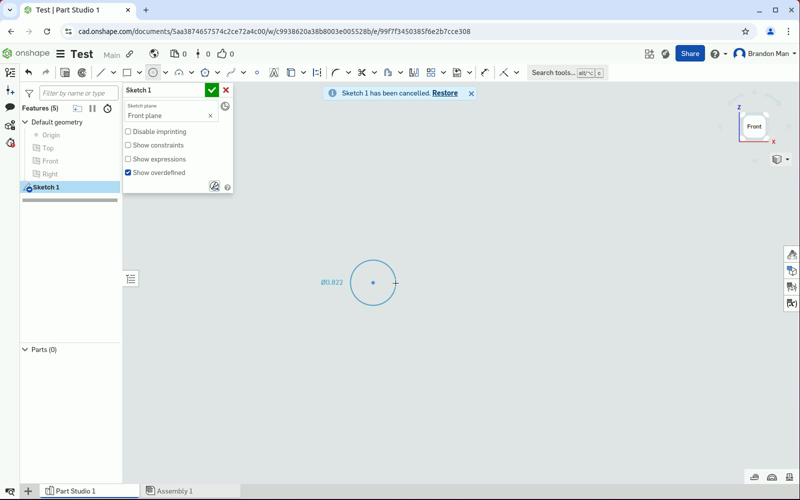
scroll(-6)
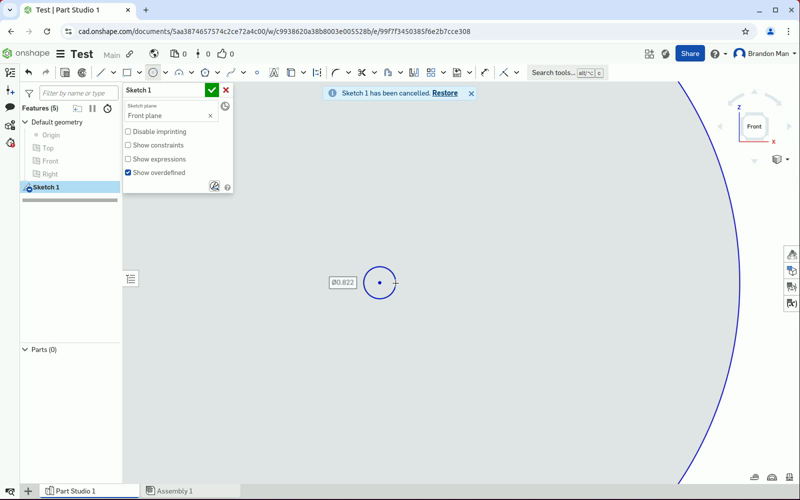
scroll(-6)
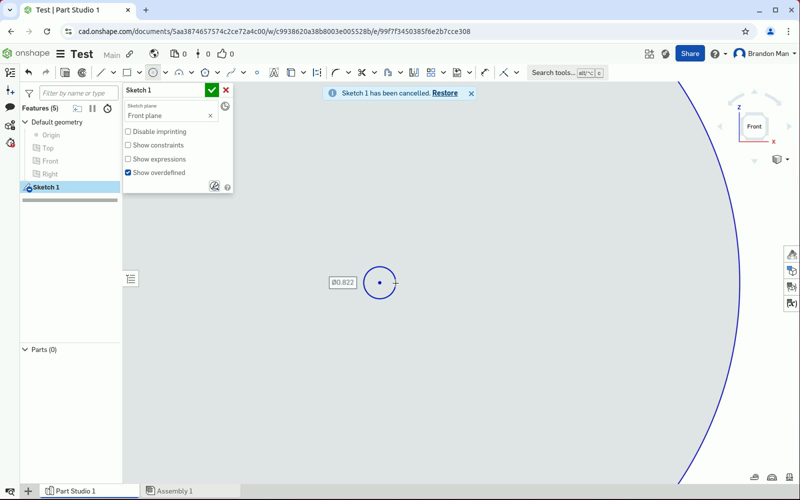
scroll(-6)
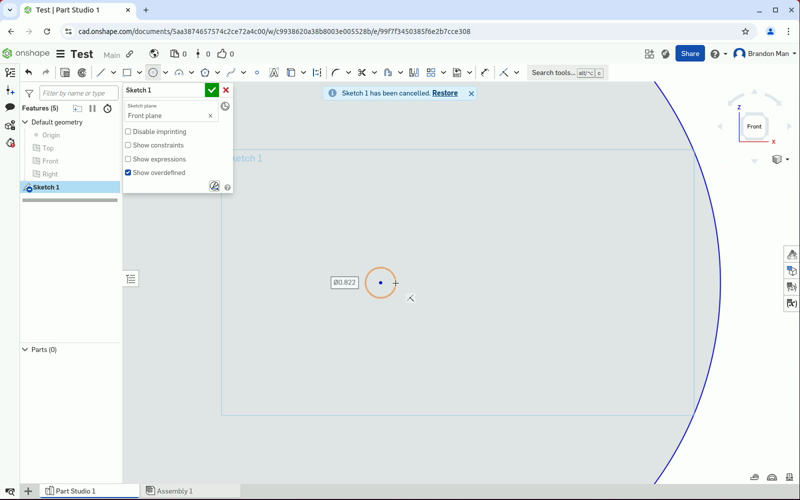
scroll(-6)
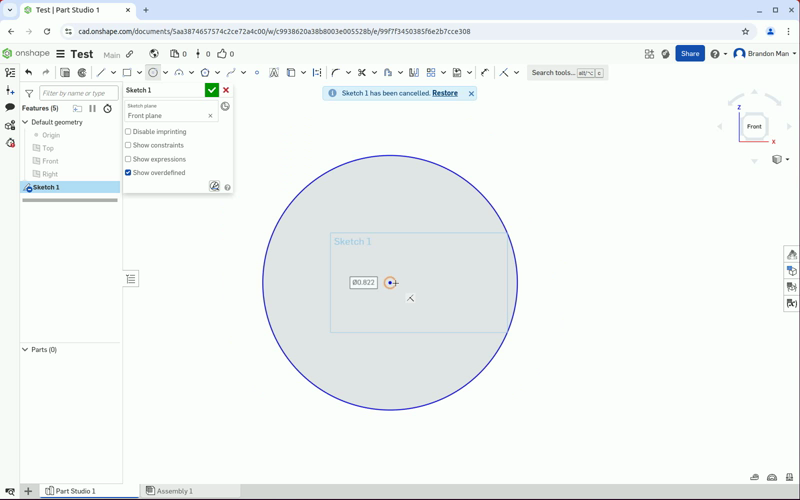
scroll(-6)
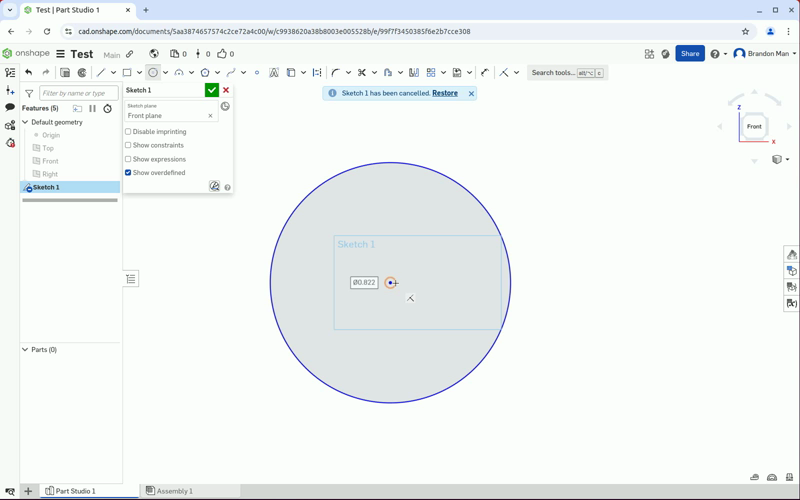
scroll(-6)
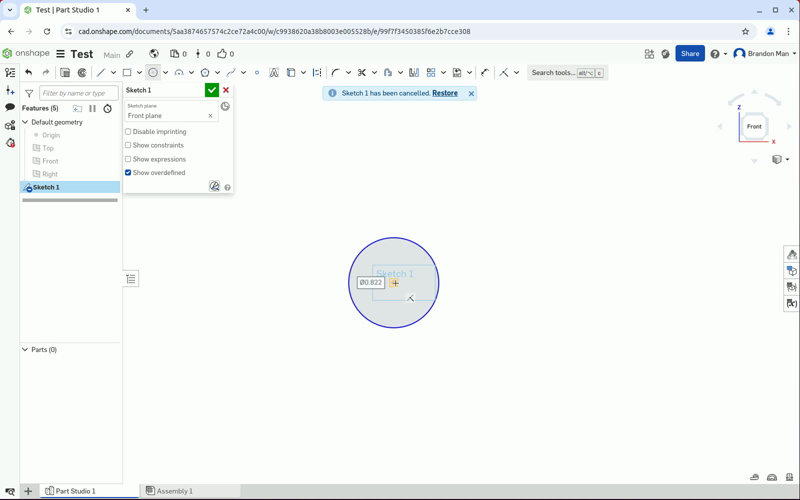
key(esc)
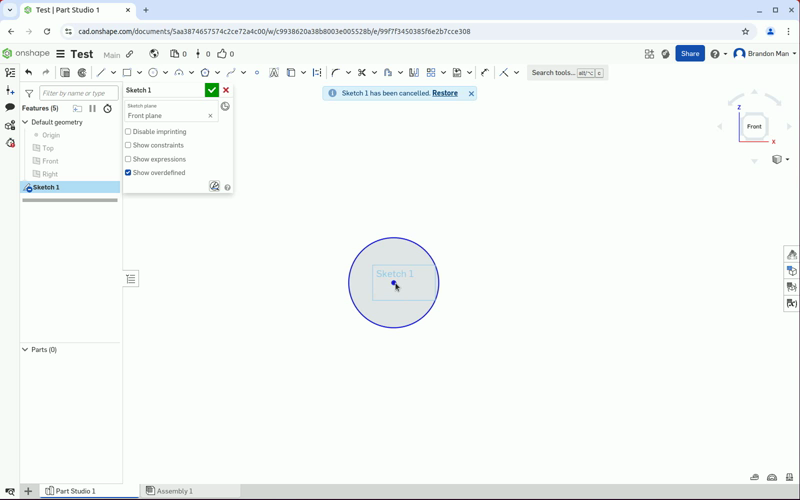
mouse_move(373, 285)
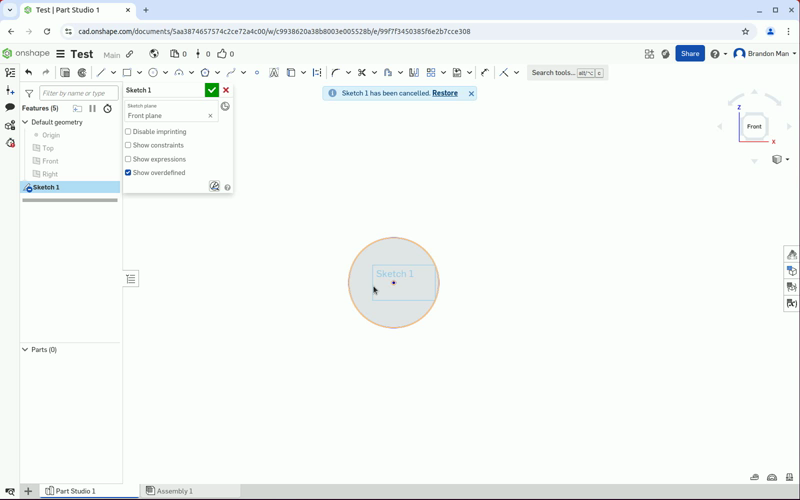
click(373, 285)
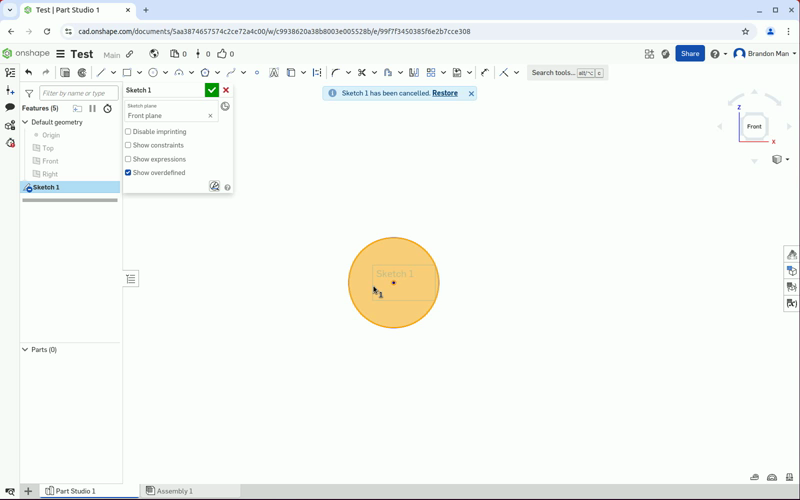
mouse_move(73, 352)
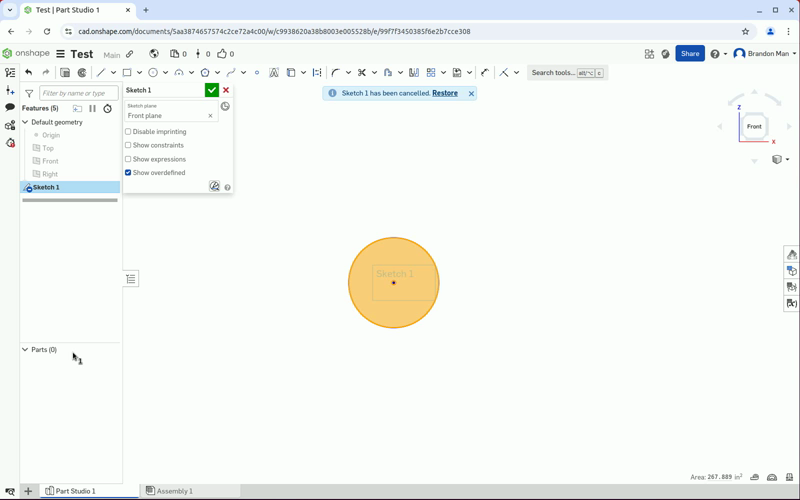
key(shift+y)
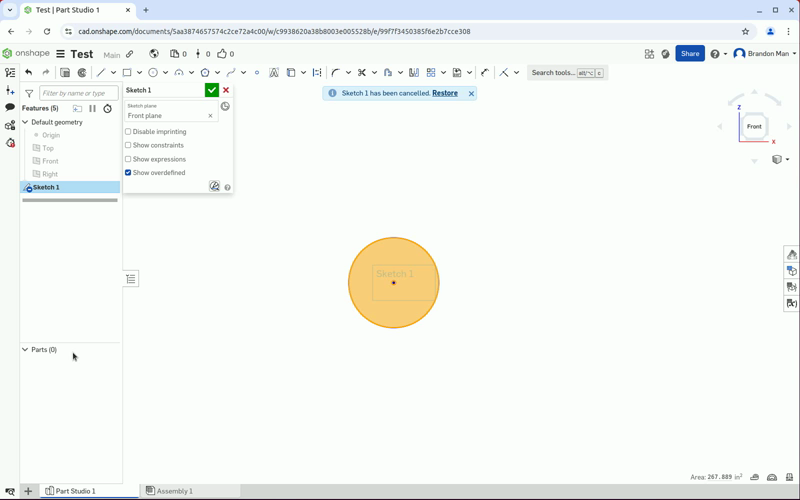
key(shift+e)
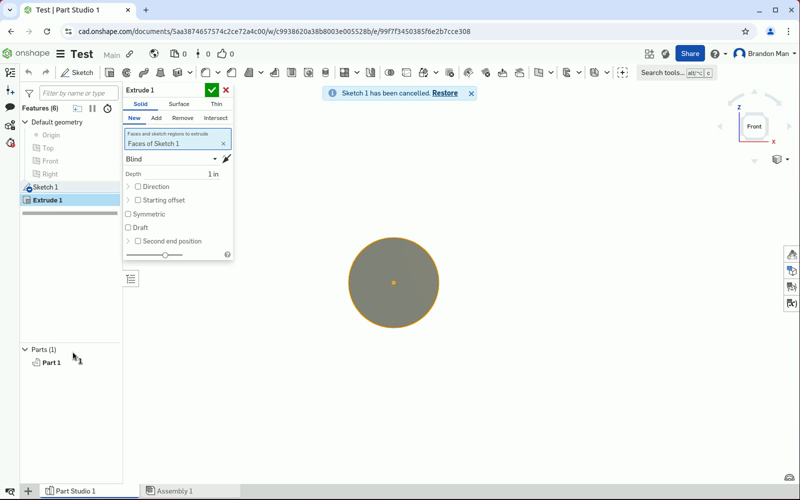
mouse_move(143, 106)
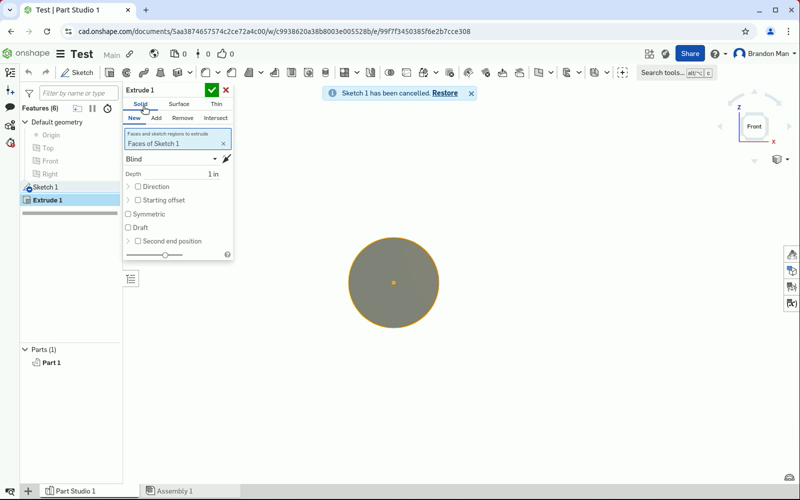
click(143, 106)
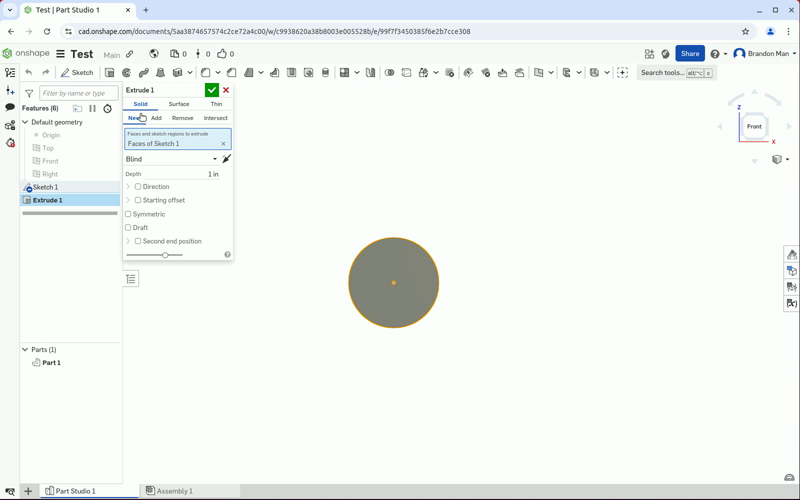
mouse_move(137, 120)
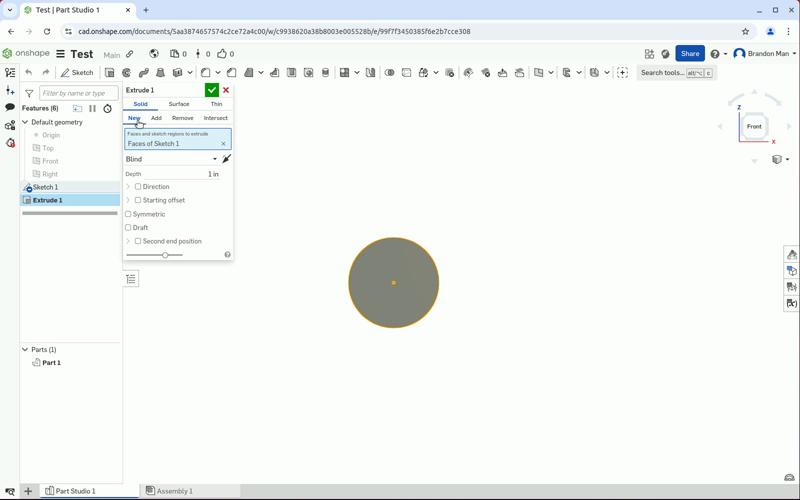
click(137, 120)
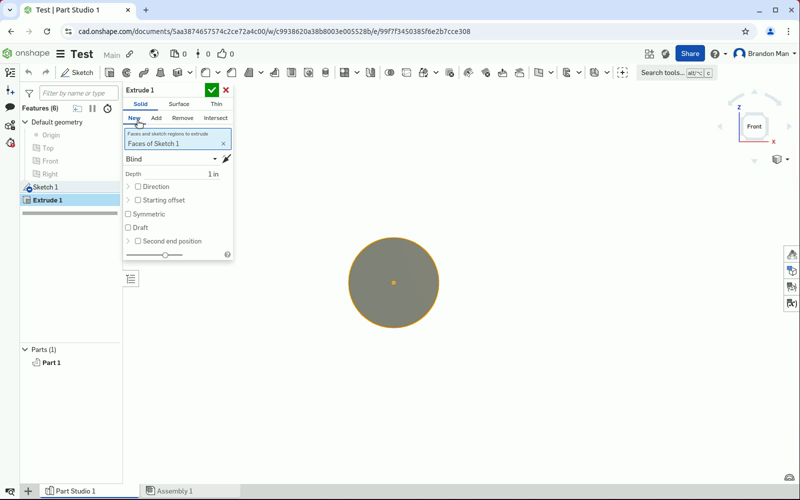
key(tab, 4)
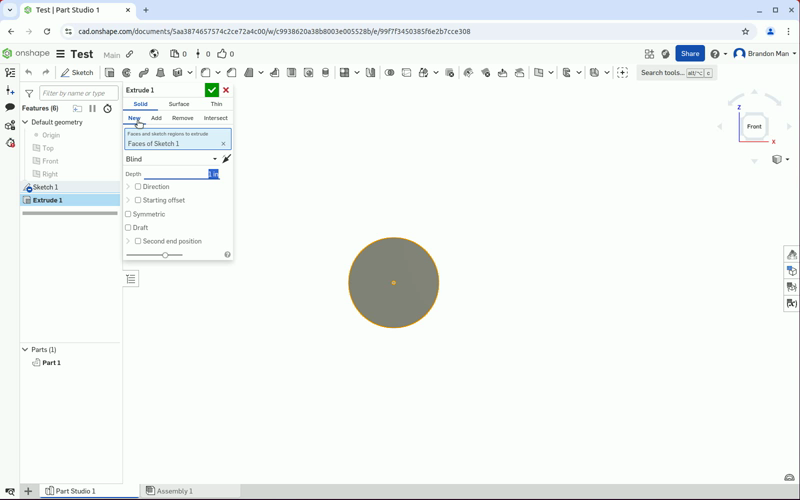
text(0.962)
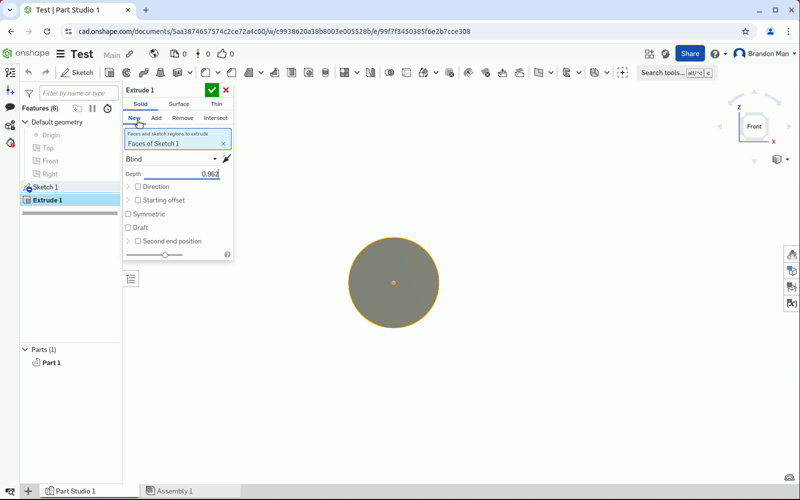
key(tab, 3)
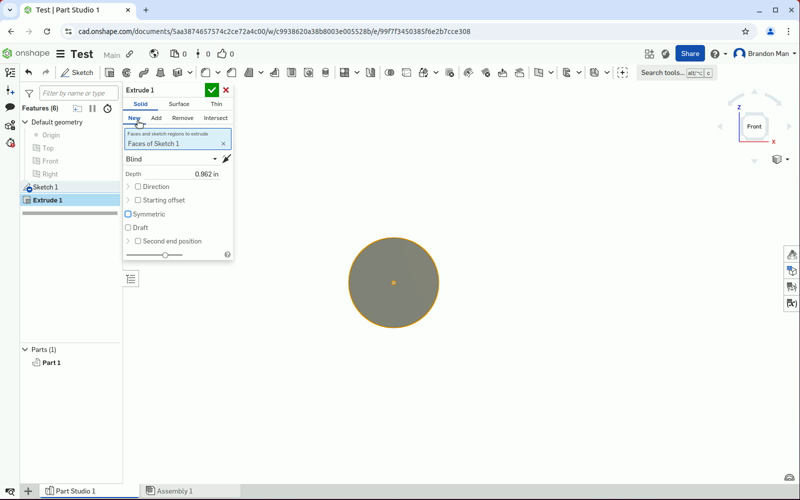
key(space)
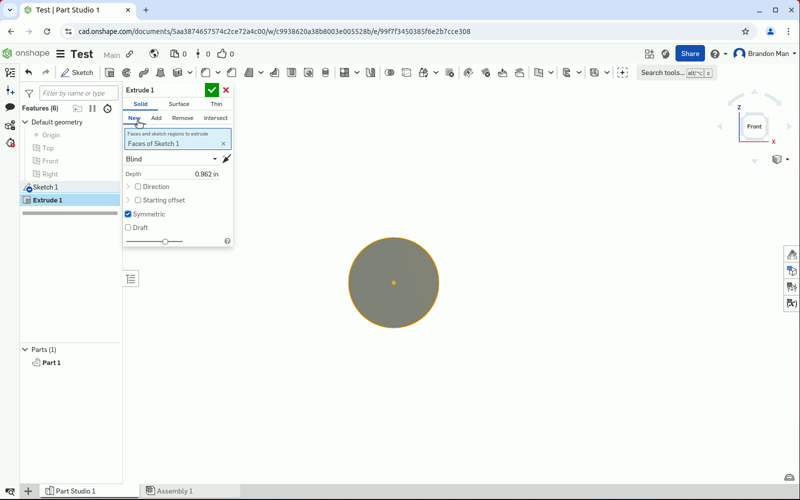
key(enter)
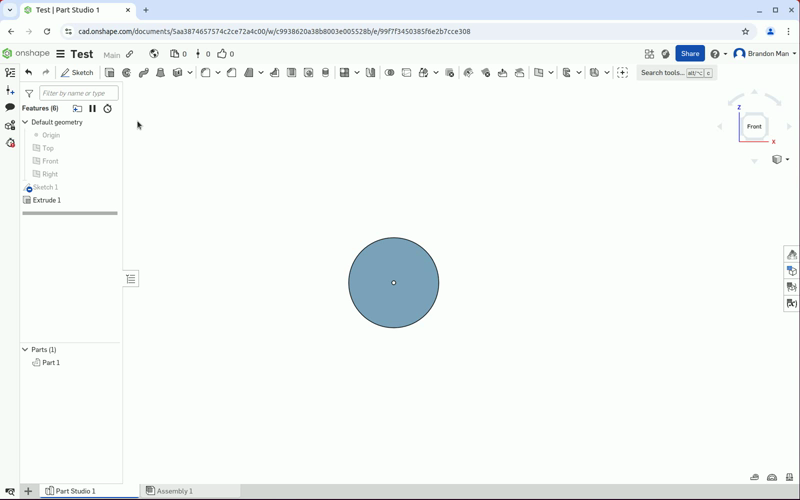
key(shift+h)
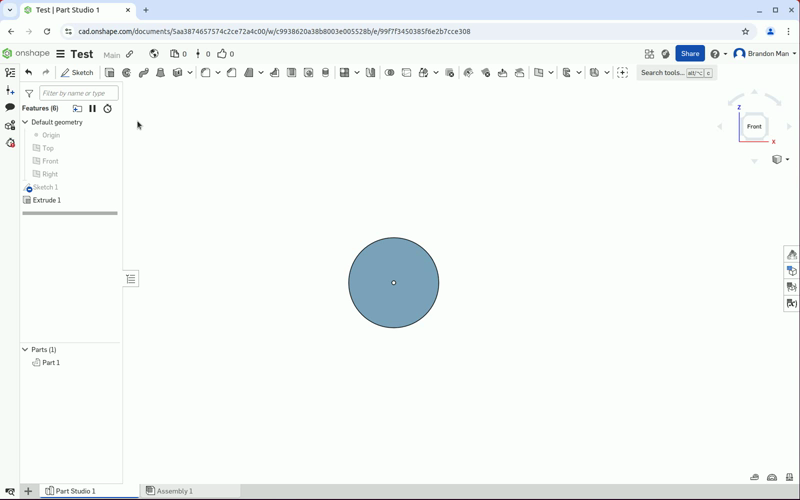
key(shift+h)
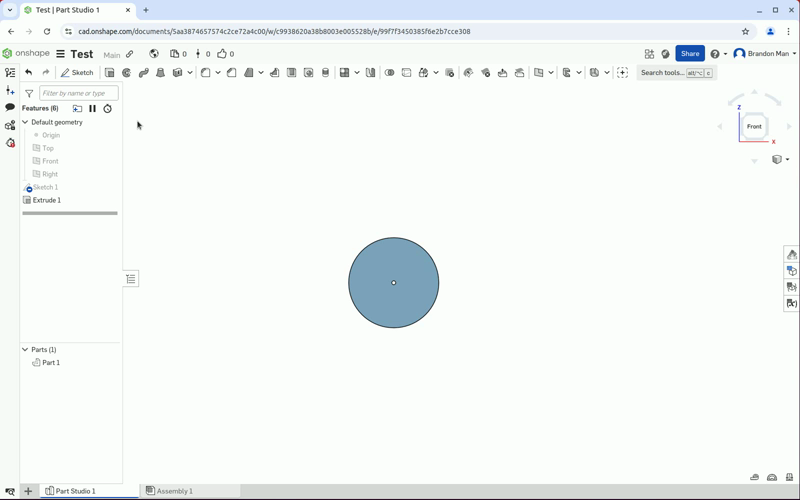
mouse_move(73, 189)
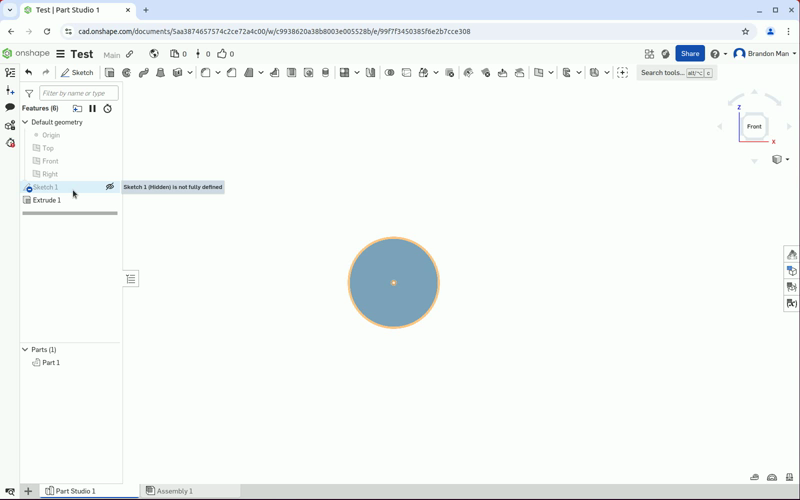
click(73, 189)
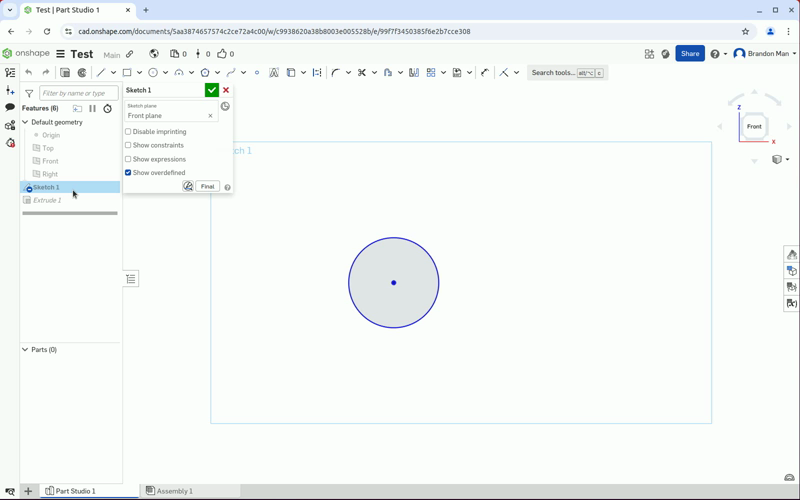
mouse_move(229, 92)
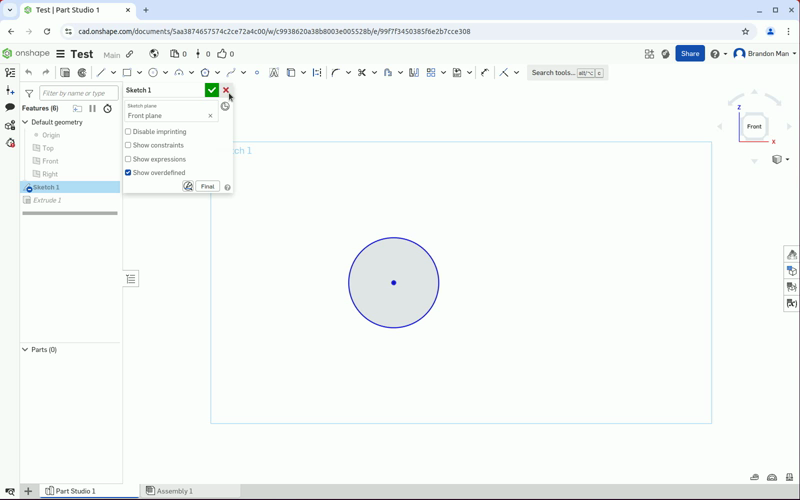
click(229, 92)
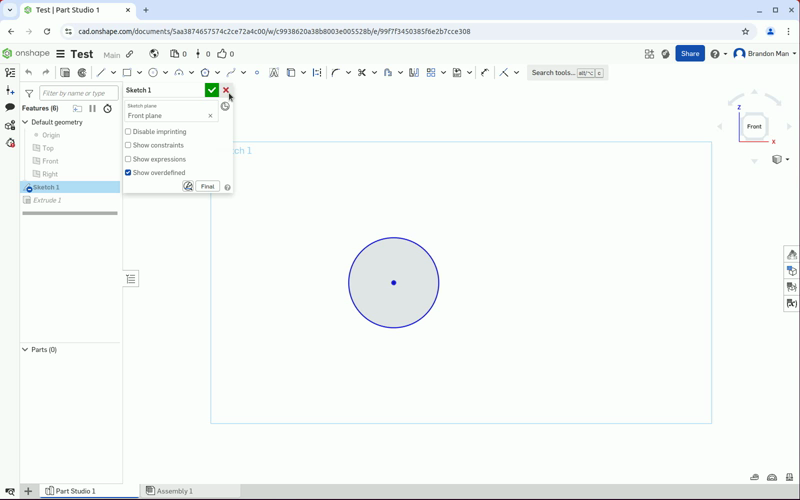
key(shift+s)
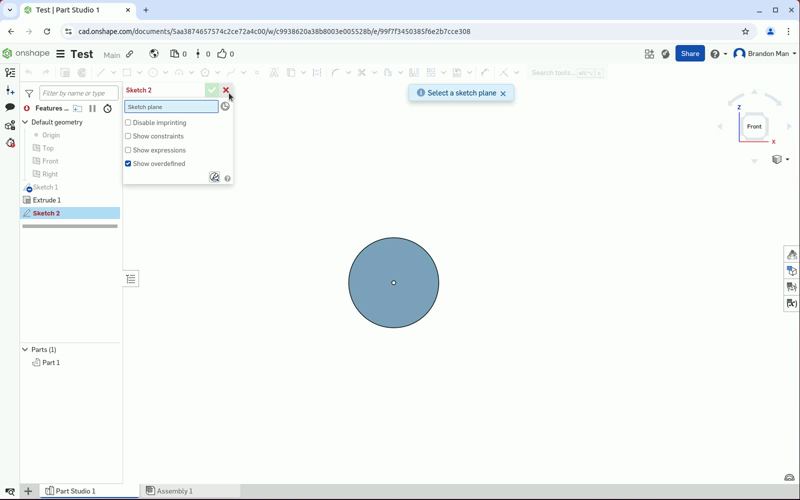
mouse_move(73, 163)
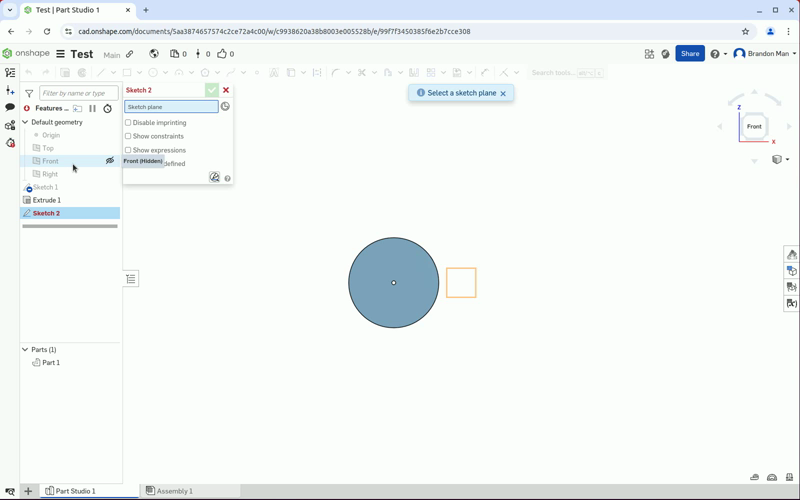
click(73, 163)
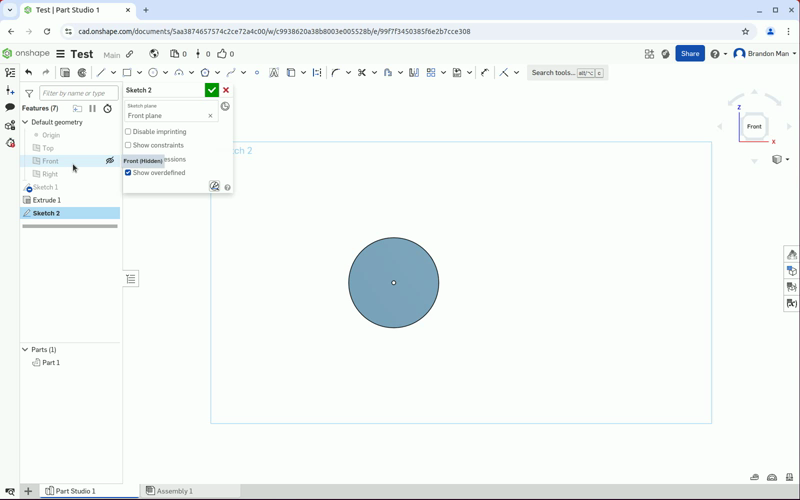
mouse_move(73, 352)
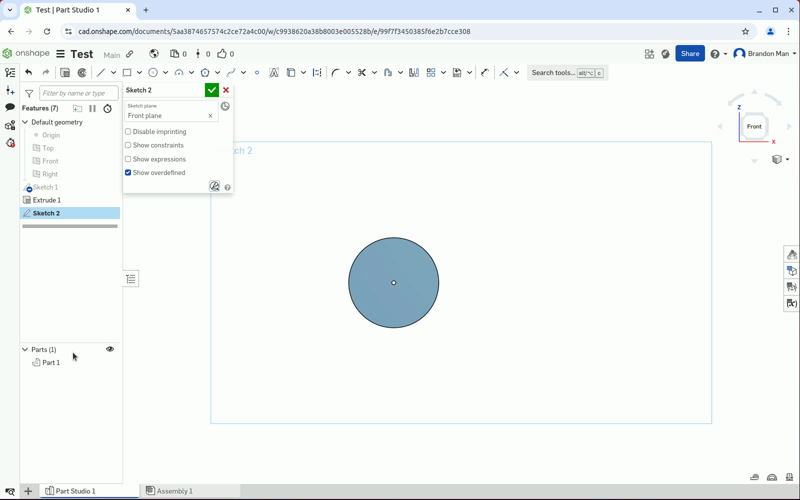
key(y)
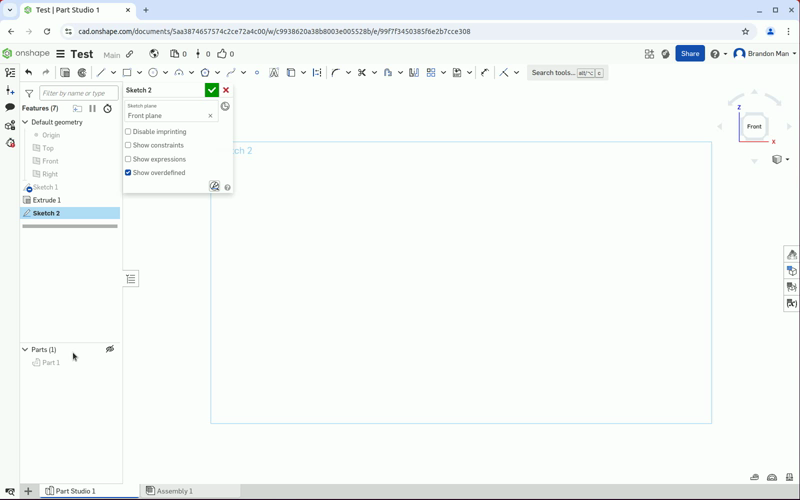
key(c)
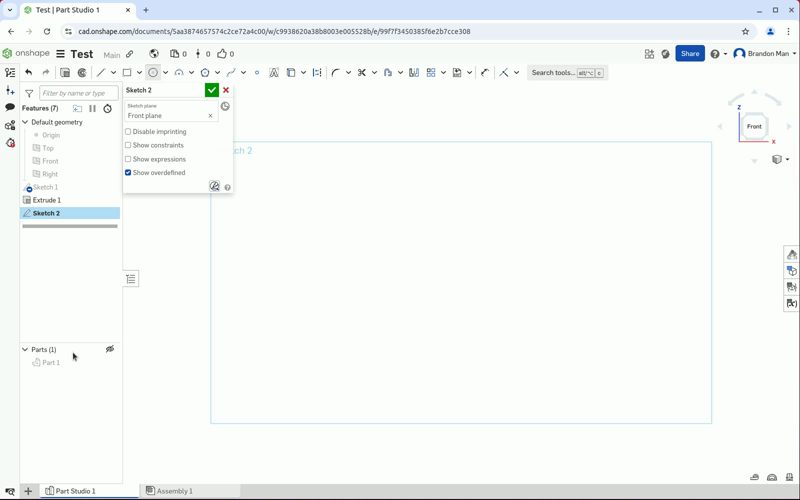
key_down(shift)
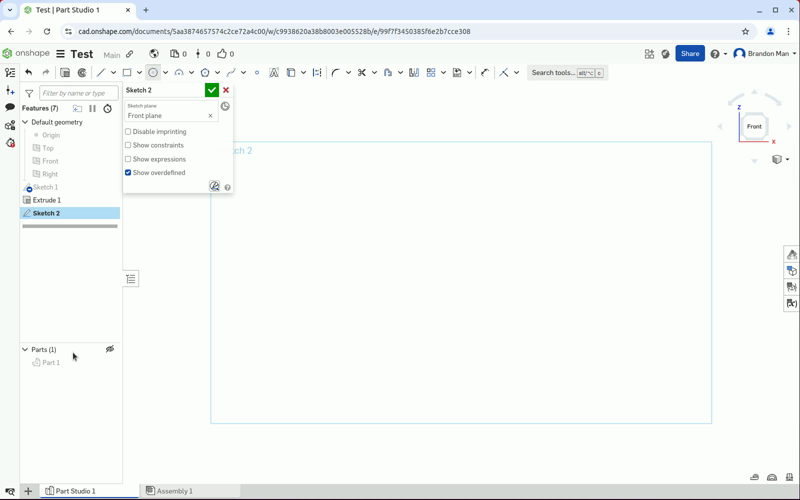
mouse_move(505, 282)
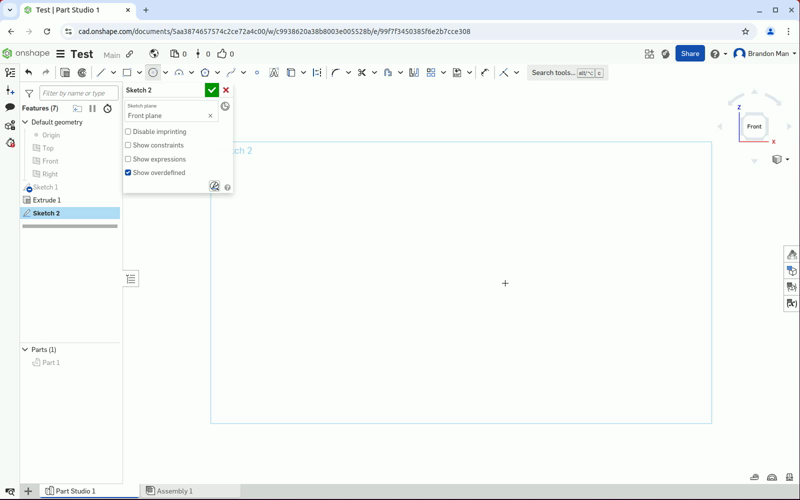
click(505, 282)
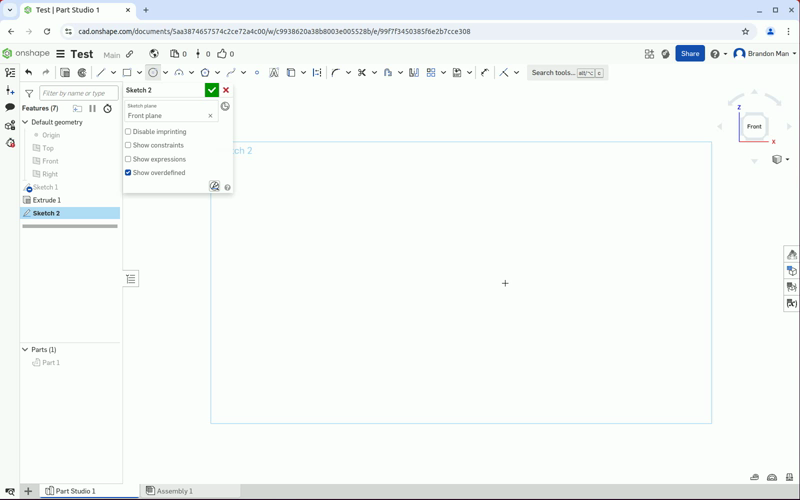
key_up(shift)
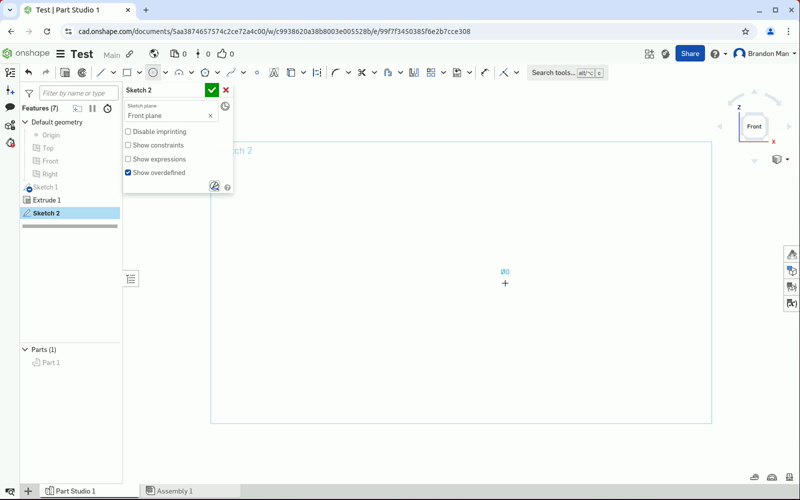
mouse_move(519, 282)
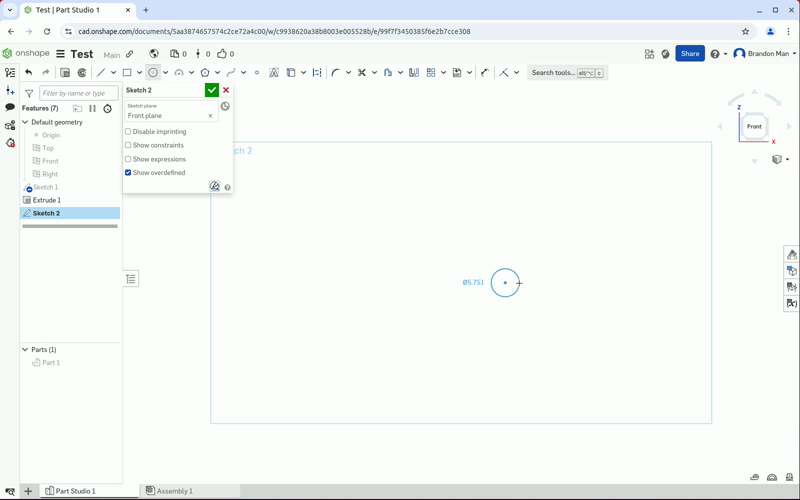
click(519, 282)
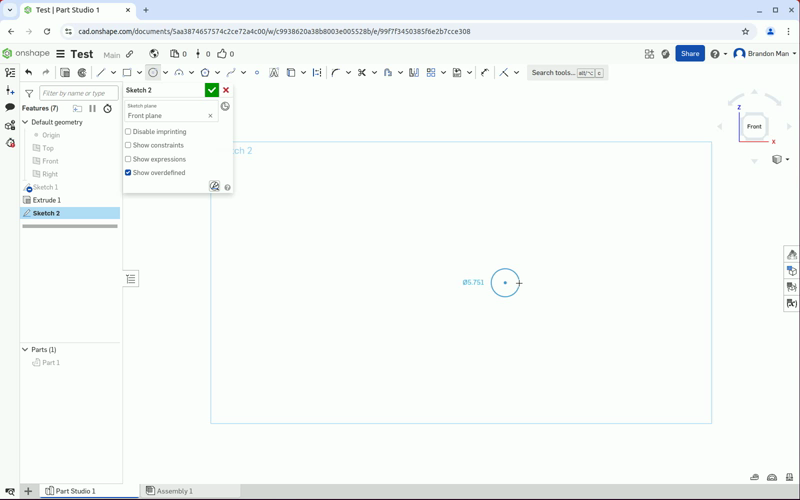
key(esc)
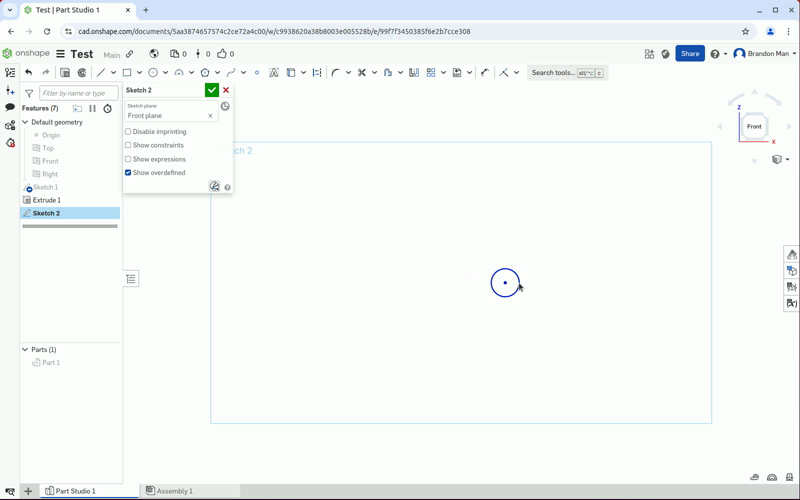
key(c)
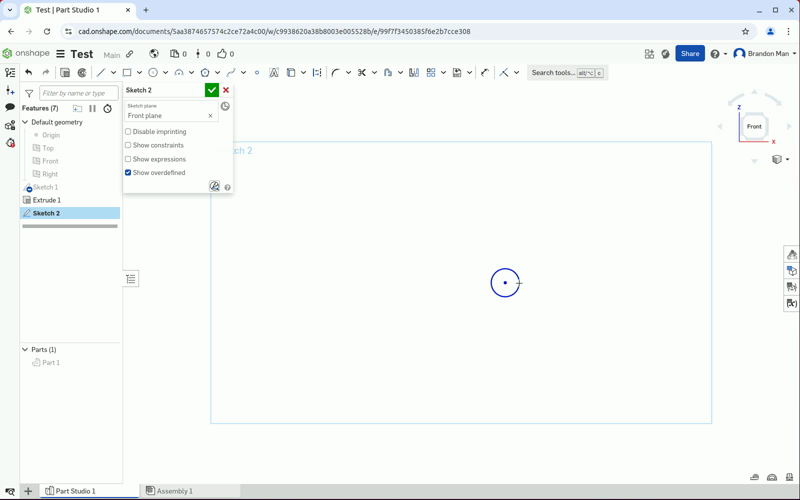
key_down(shift)
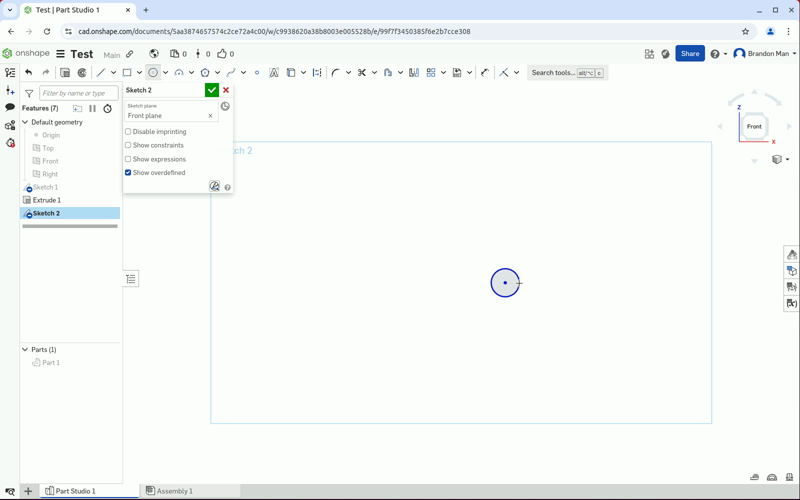
mouse_move(505, 282)
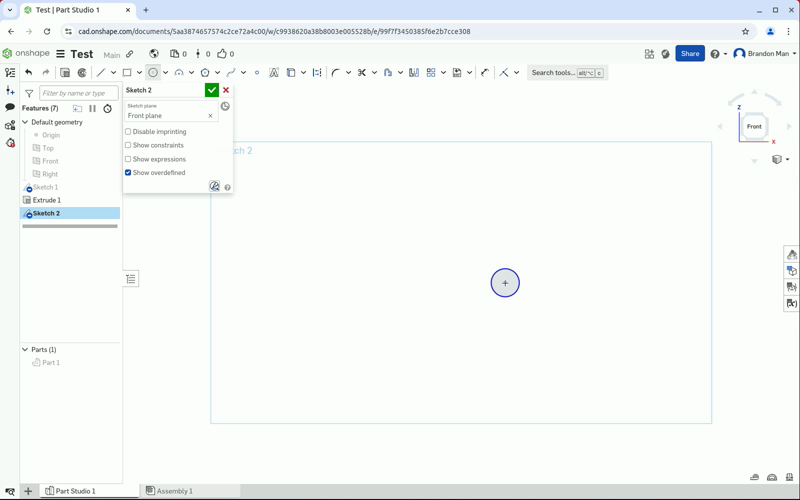
click(505, 282)
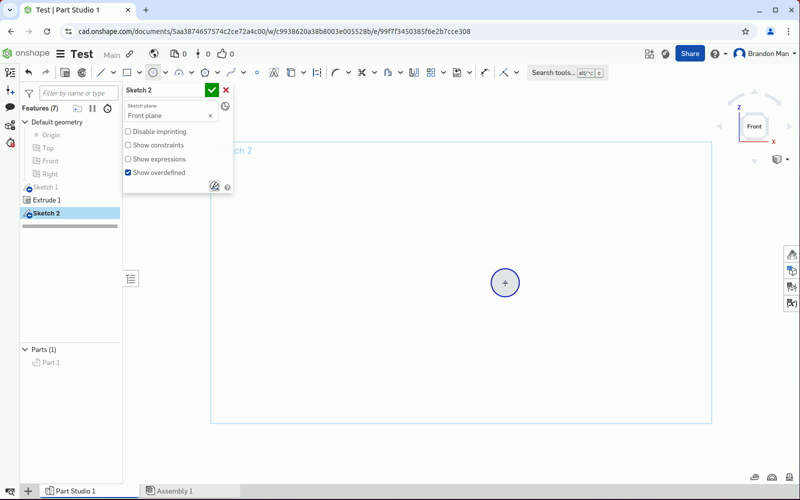
key_up(shift)
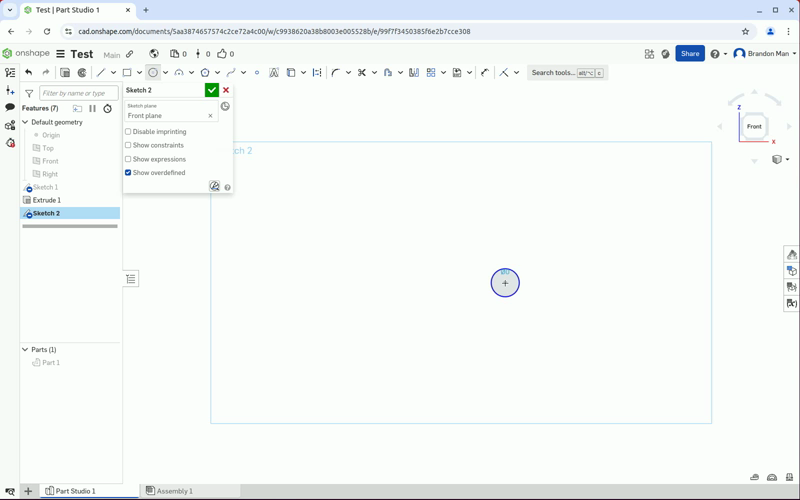
mouse_move(507, 282)
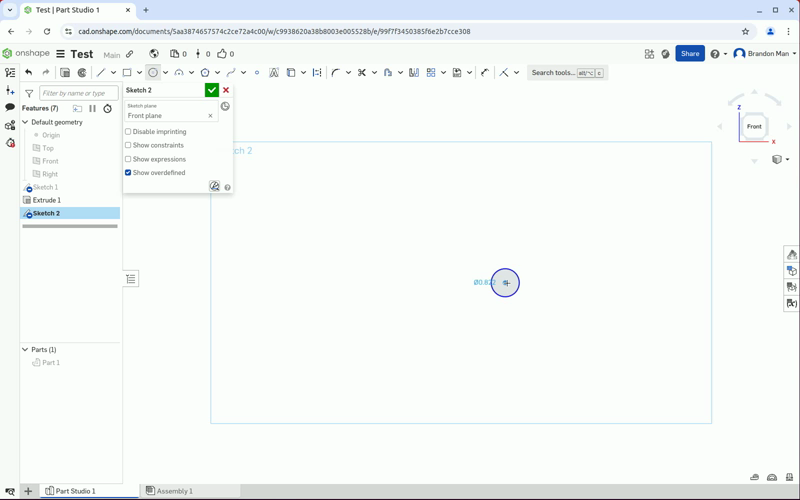
scroll(6)
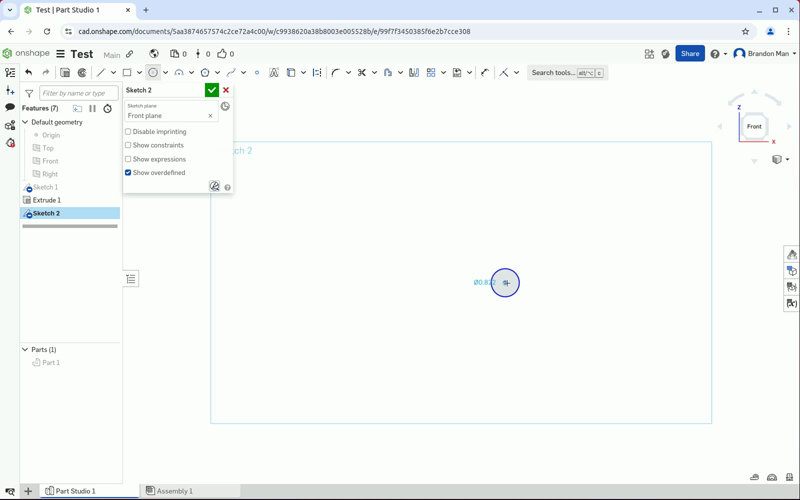
scroll(6)
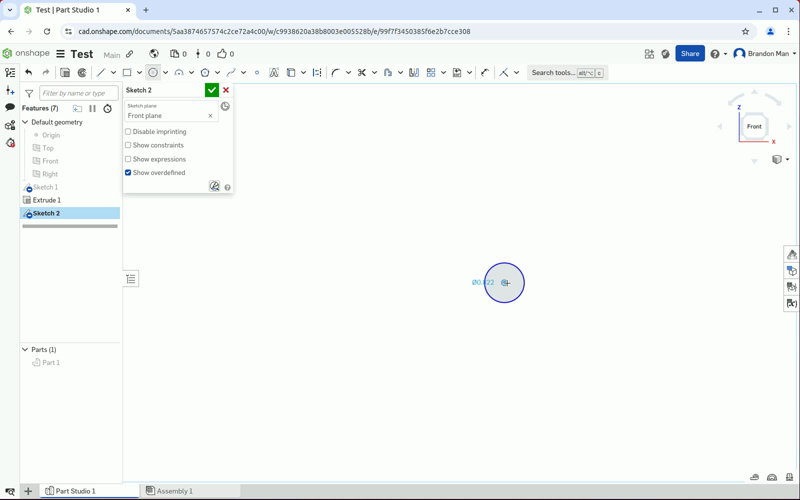
scroll(6)
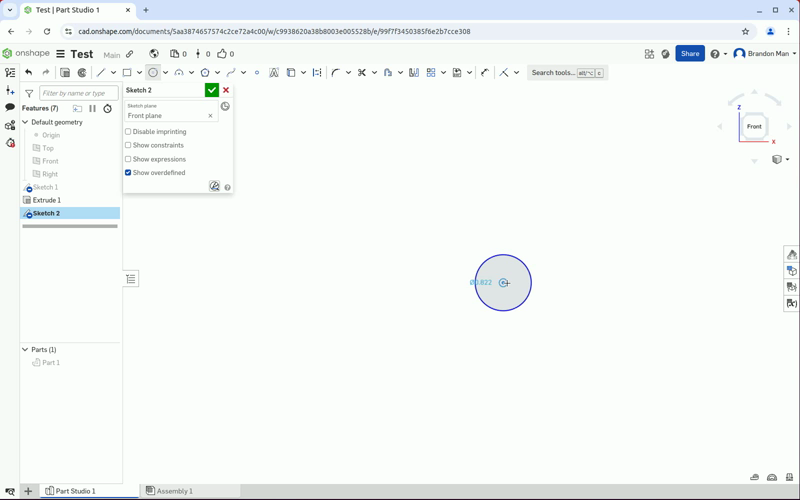
scroll(6)
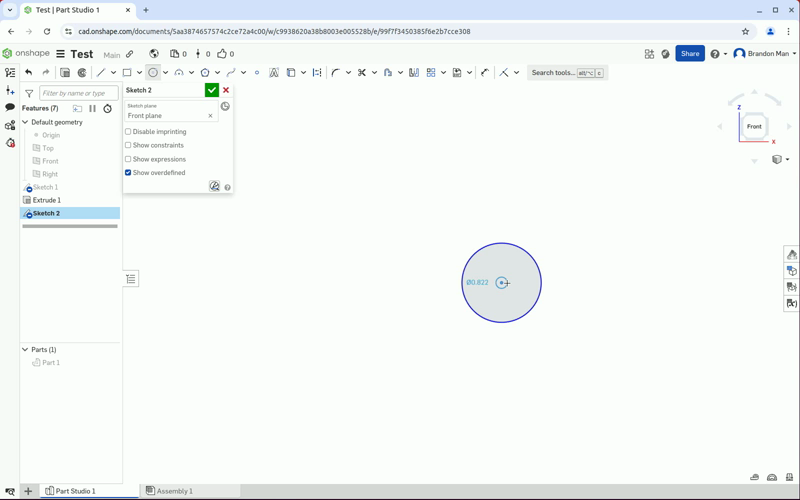
scroll(6)
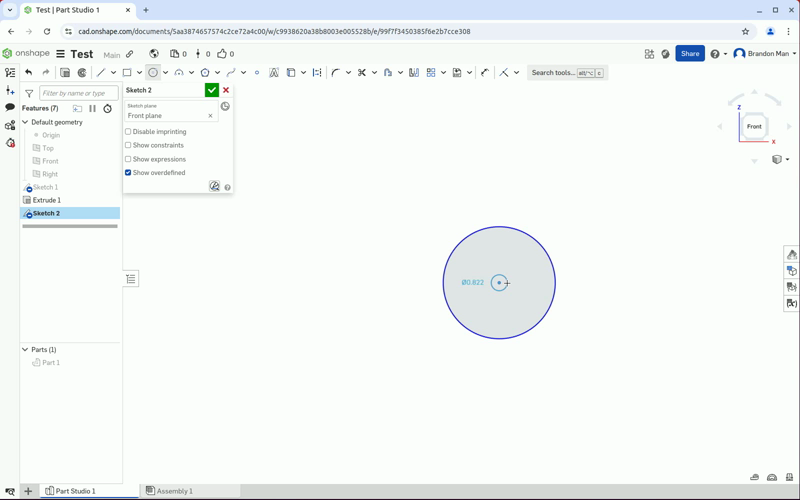
scroll(6)
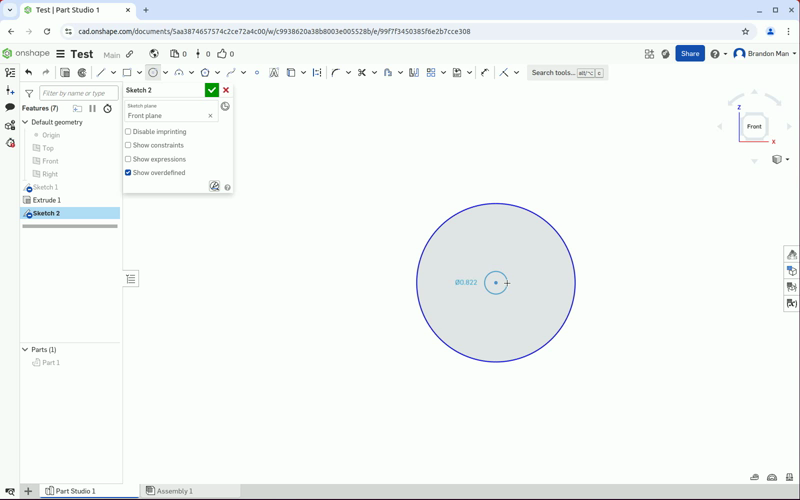
scroll(6)
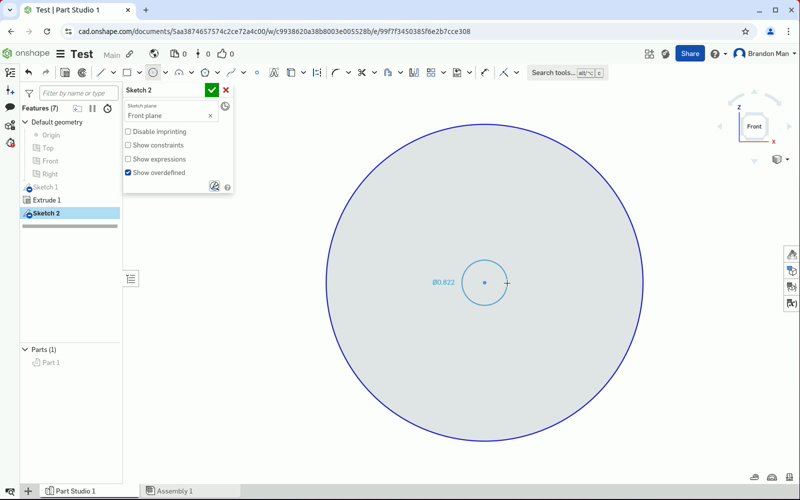
click(507, 282)
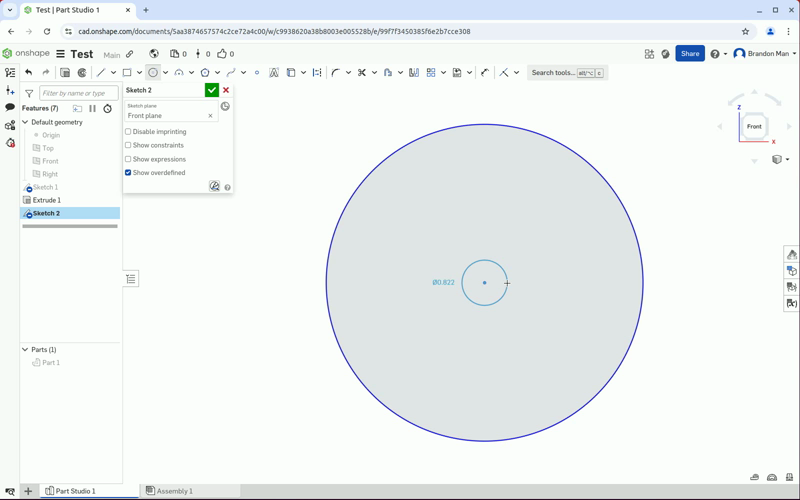
scroll(-6)
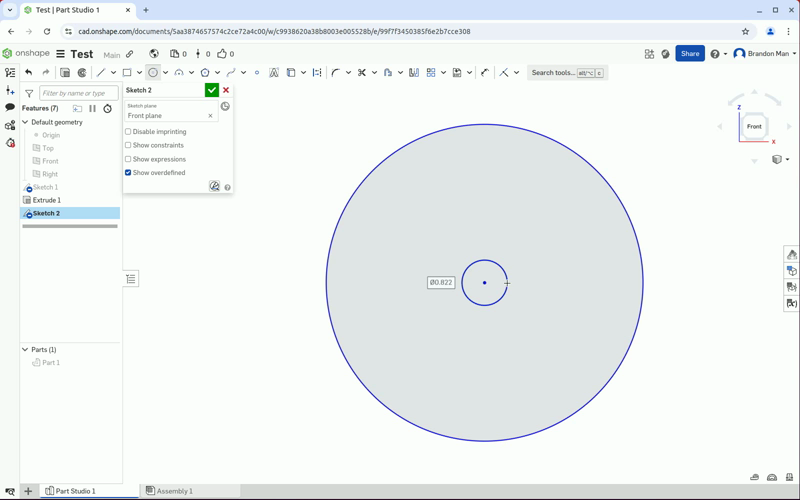
scroll(-6)
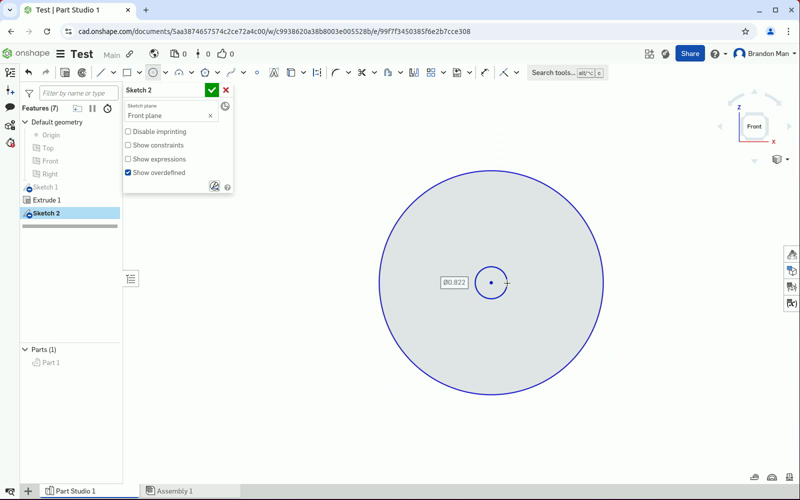
scroll(-6)
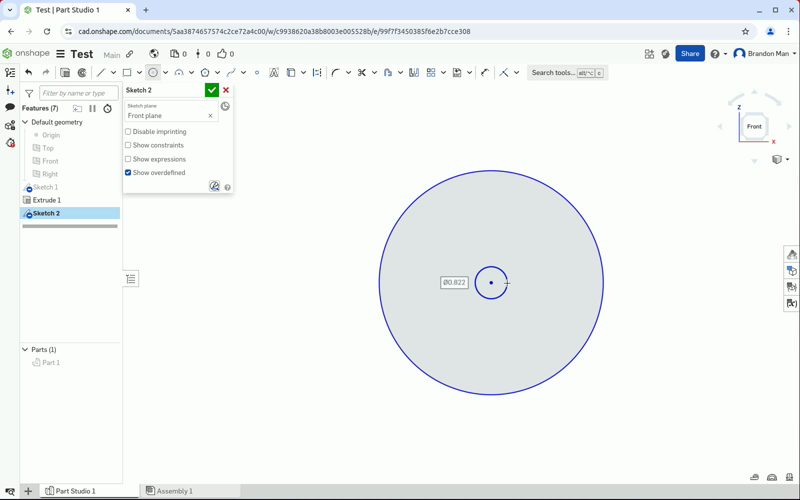
scroll(-6)
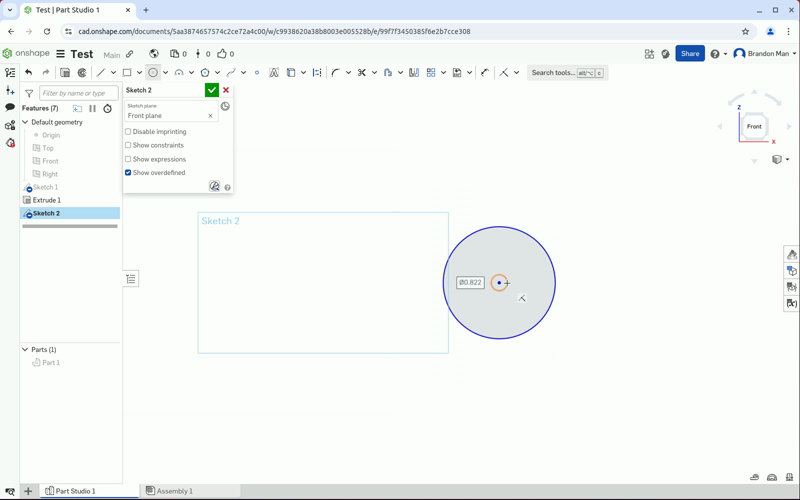
scroll(-6)
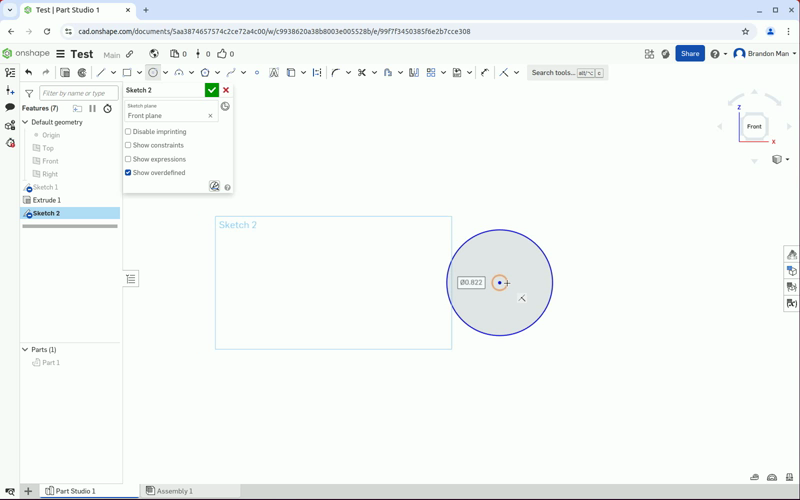
scroll(-6)
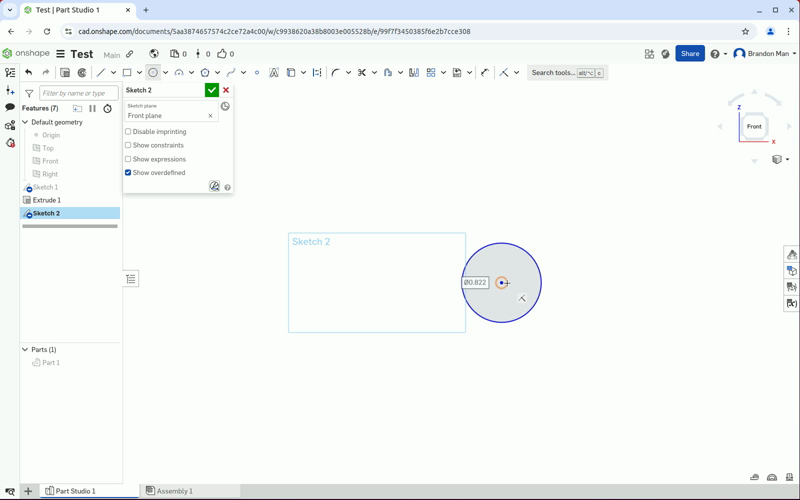
scroll(-6)
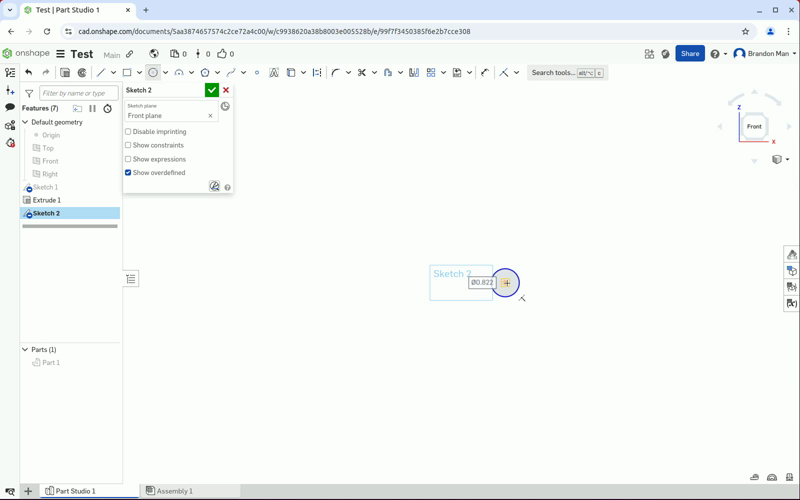
key(esc)
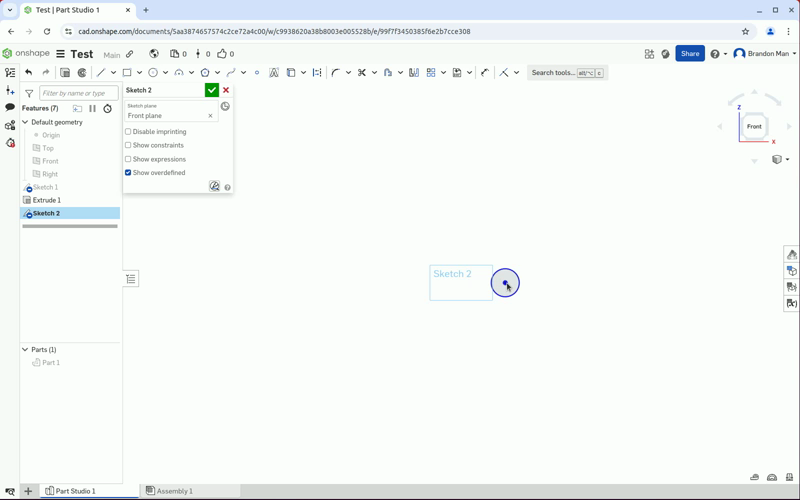
mouse_move(511, 279)
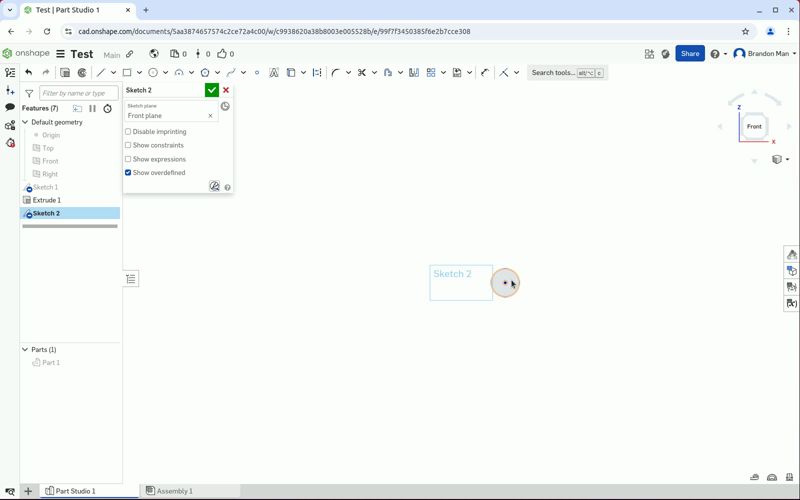
scroll(6)
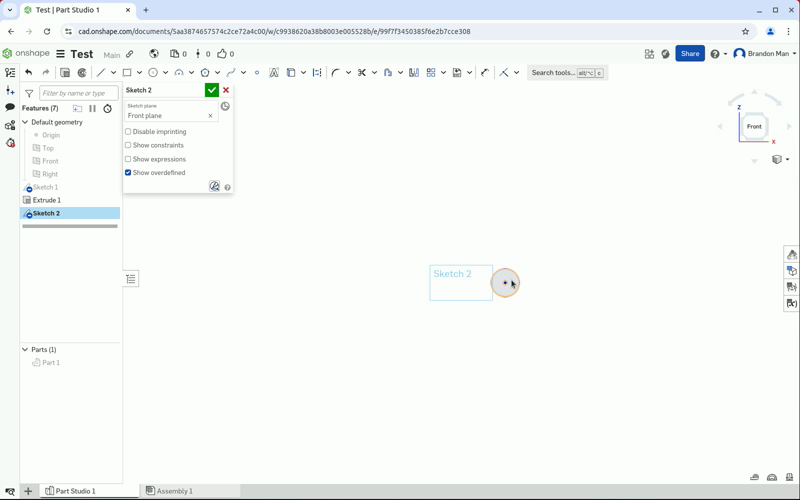
scroll(6)
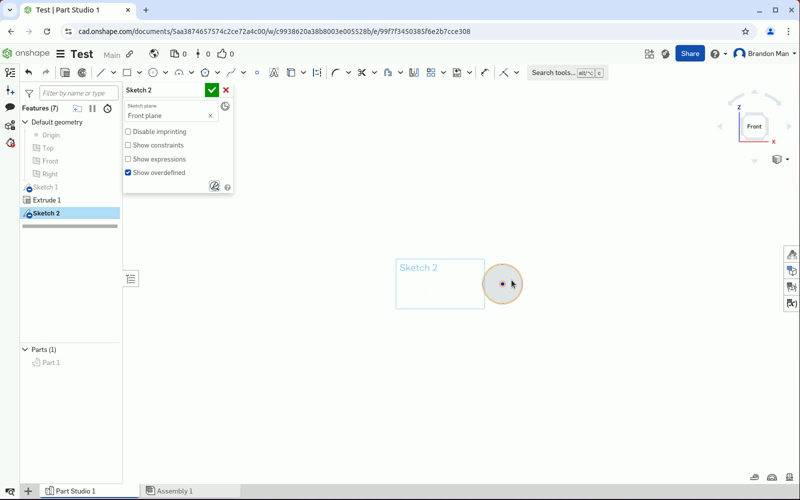
scroll(6)
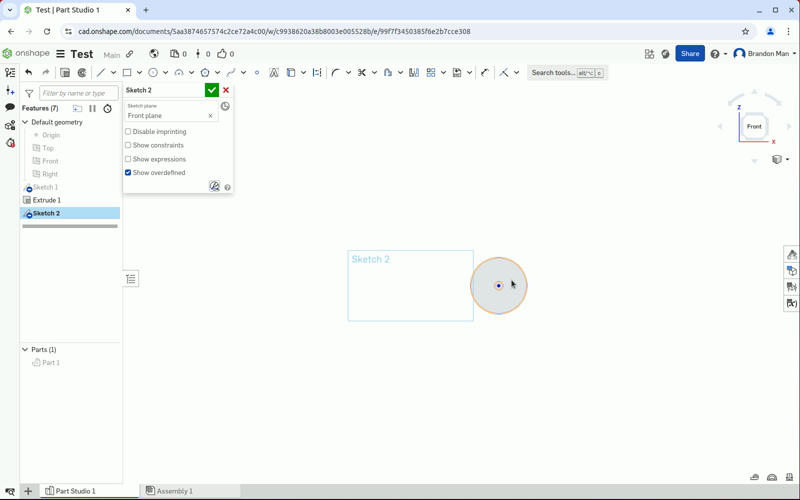
scroll(6)
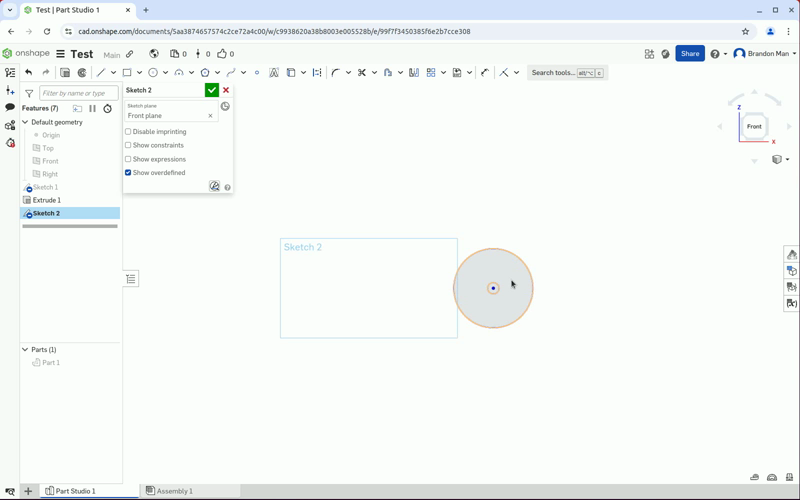
scroll(6)
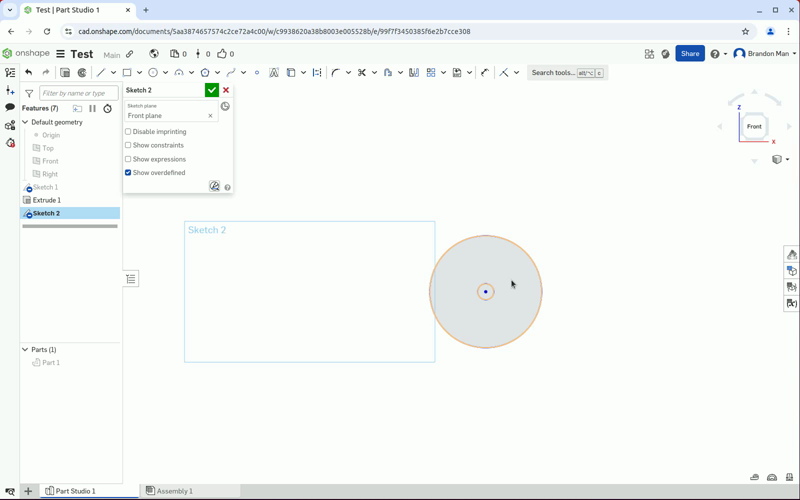
scroll(6)
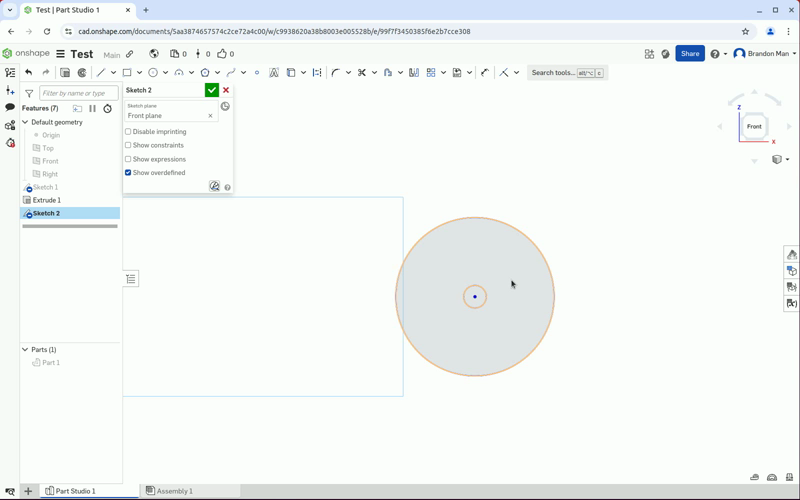
scroll(6)
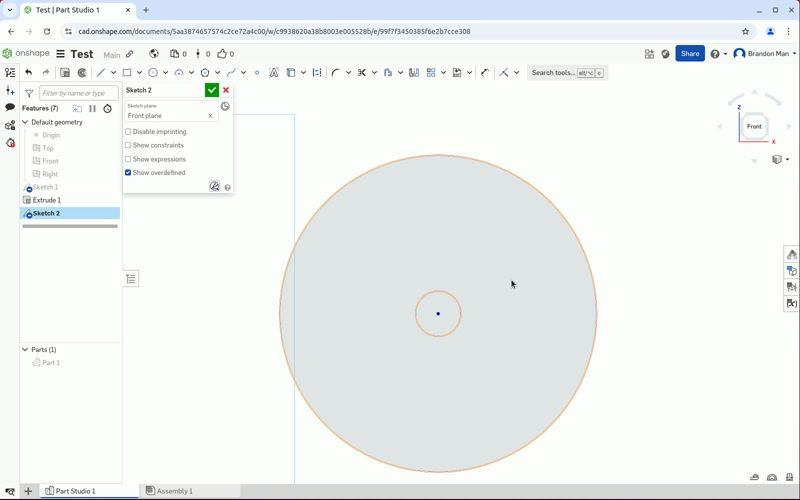
click(511, 279)
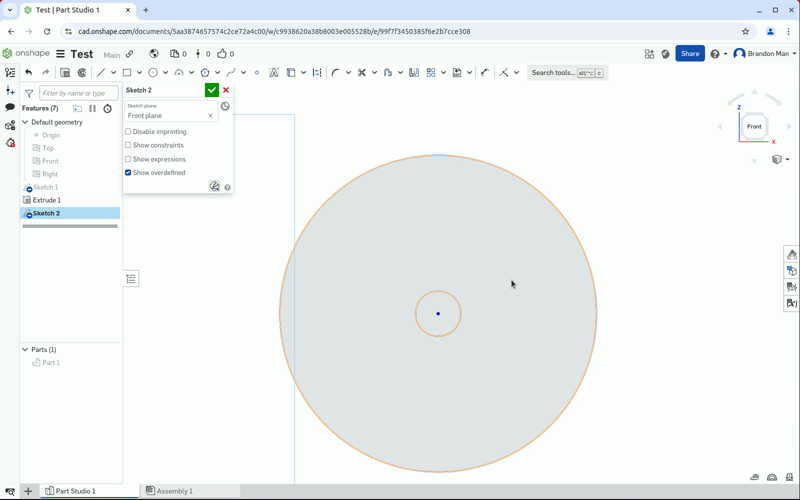
scroll(-6)
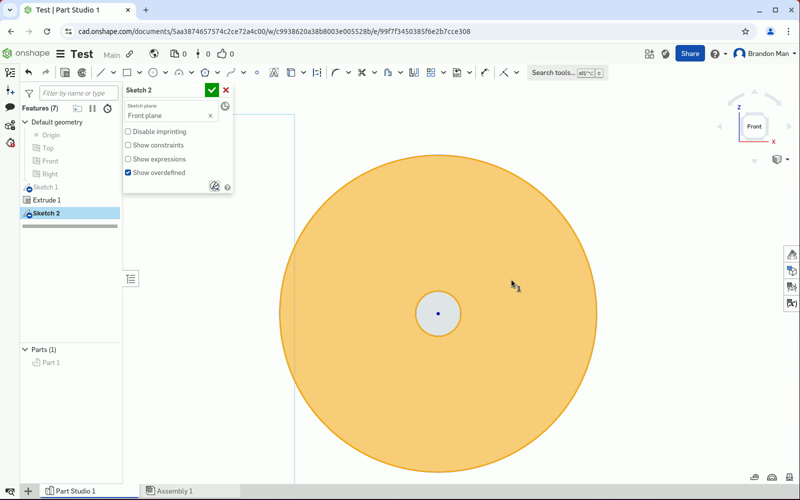
scroll(-6)
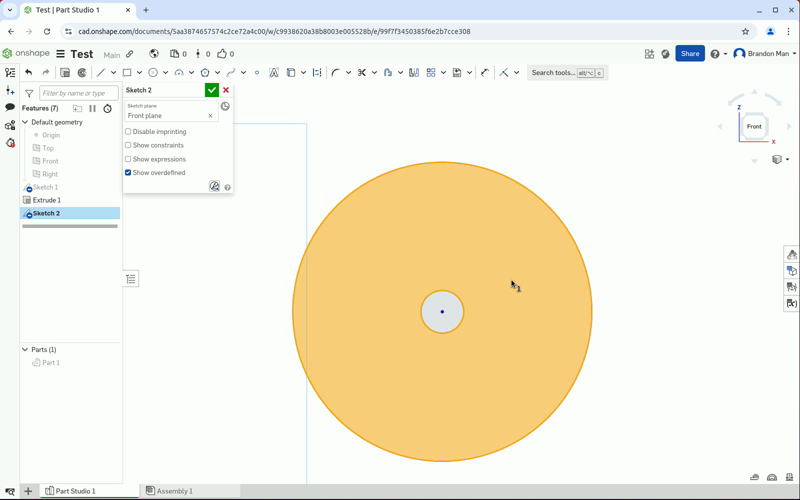
scroll(-6)
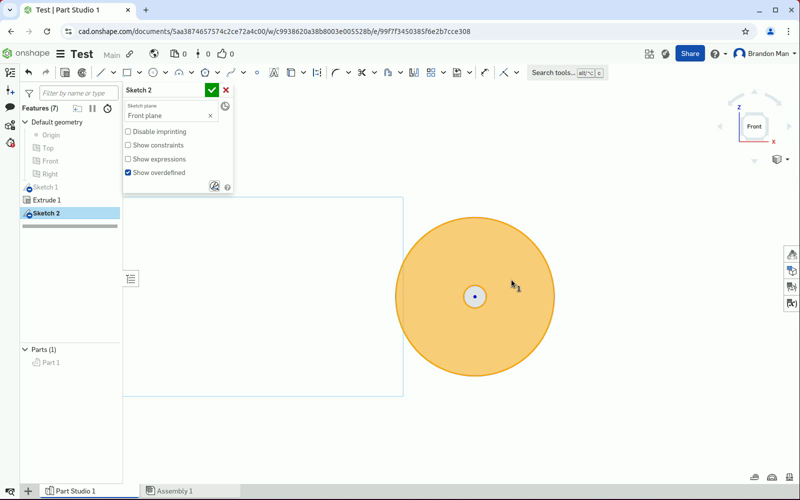
scroll(-6)
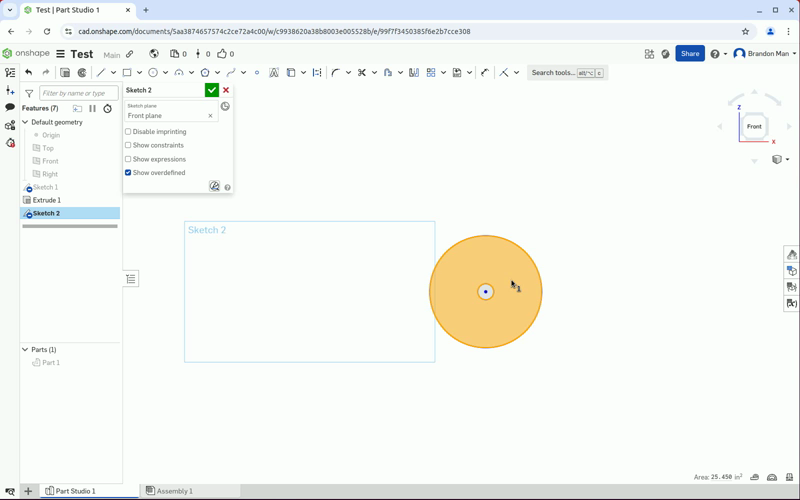
scroll(-6)
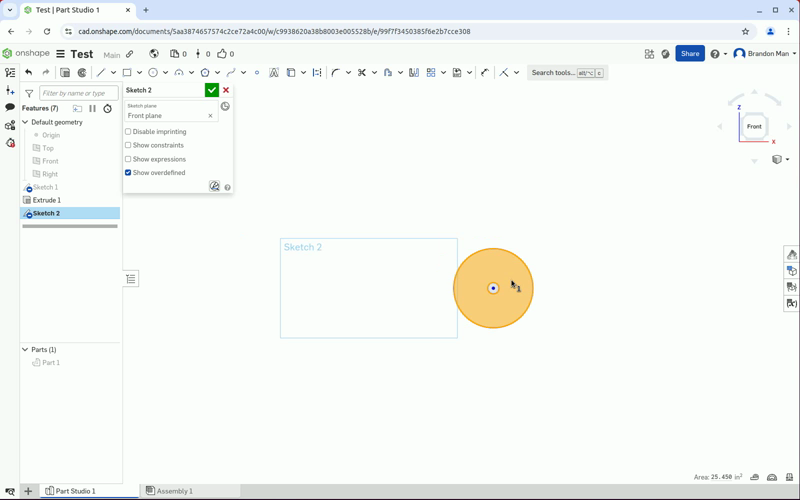
scroll(-6)
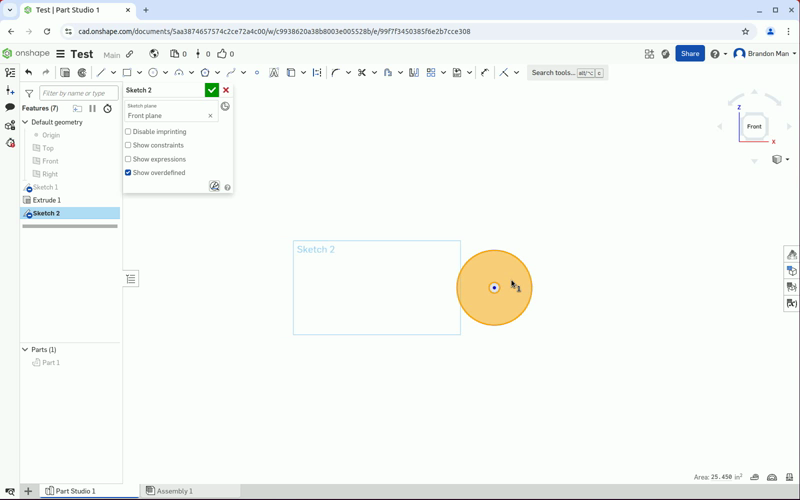
scroll(-6)
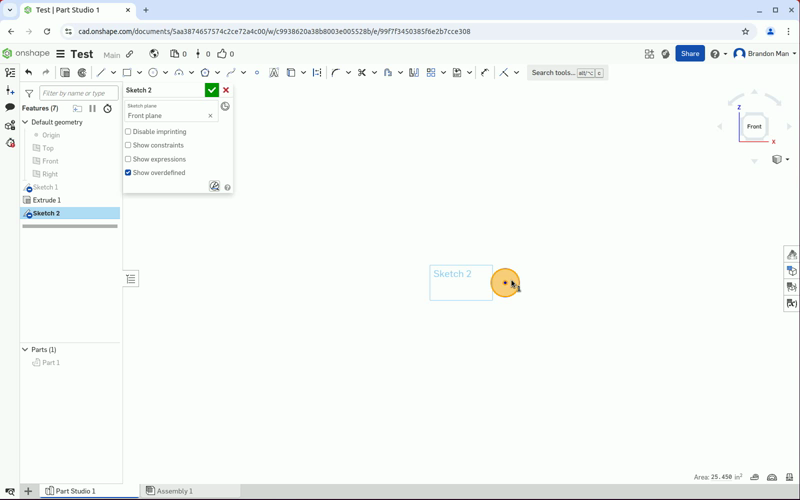
mouse_move(73, 352)
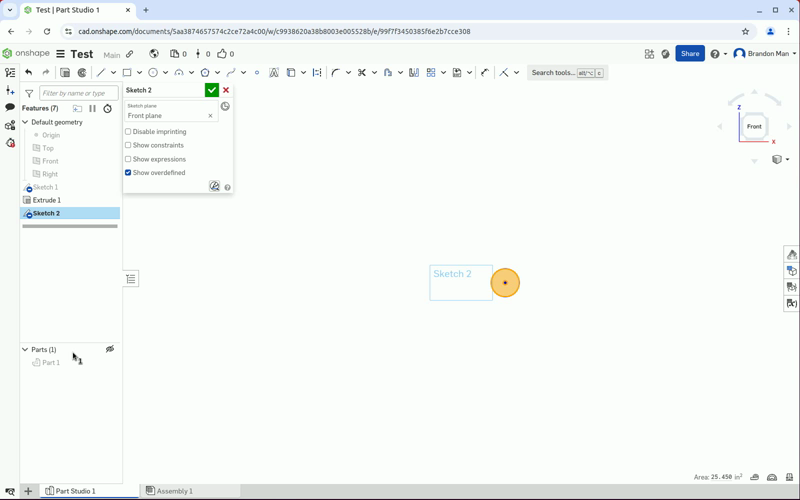
key(shift+y)
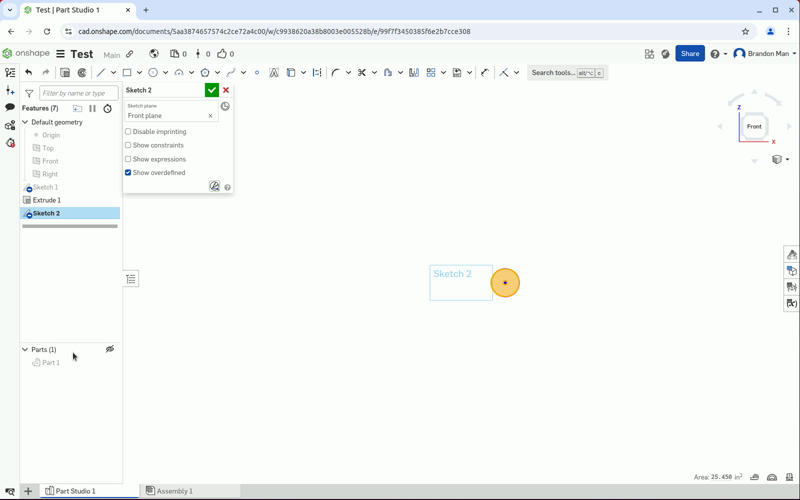
key(shift+e)
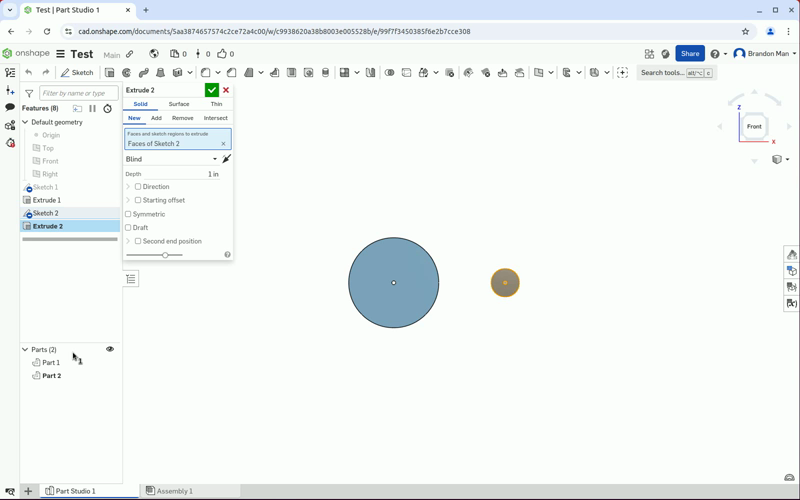
mouse_move(143, 106)
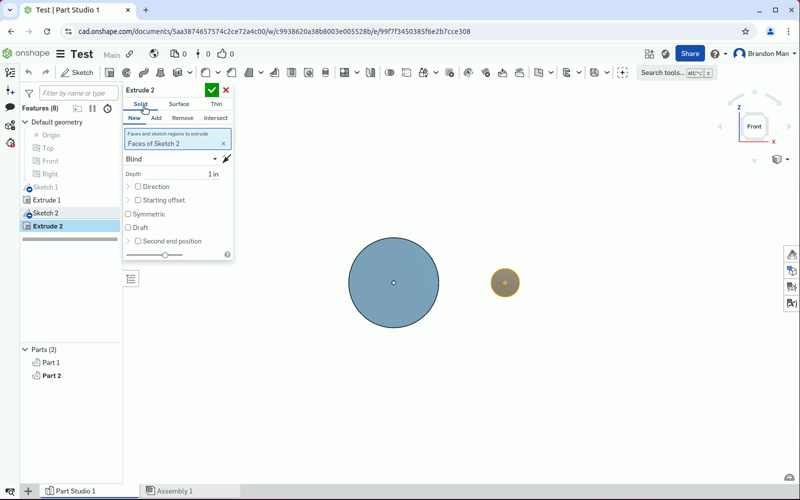
click(143, 106)
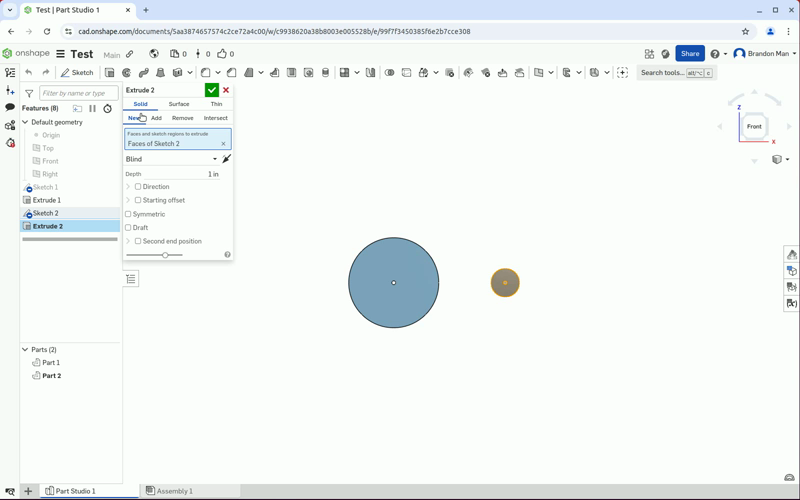
mouse_move(137, 120)
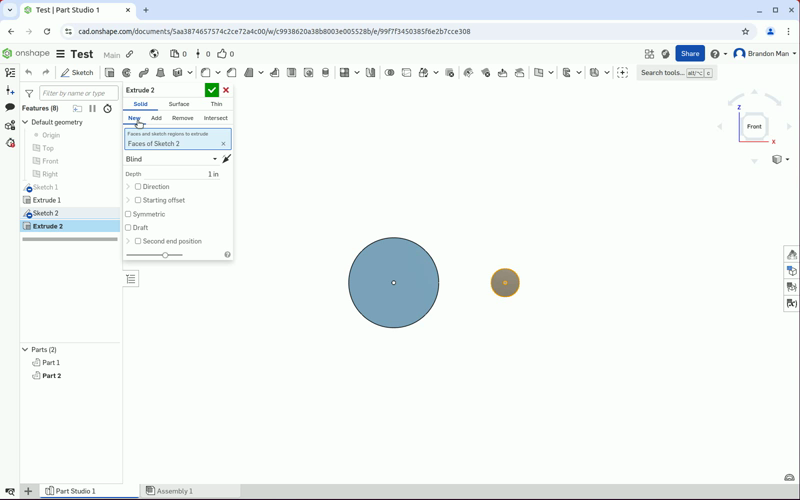
click(137, 120)
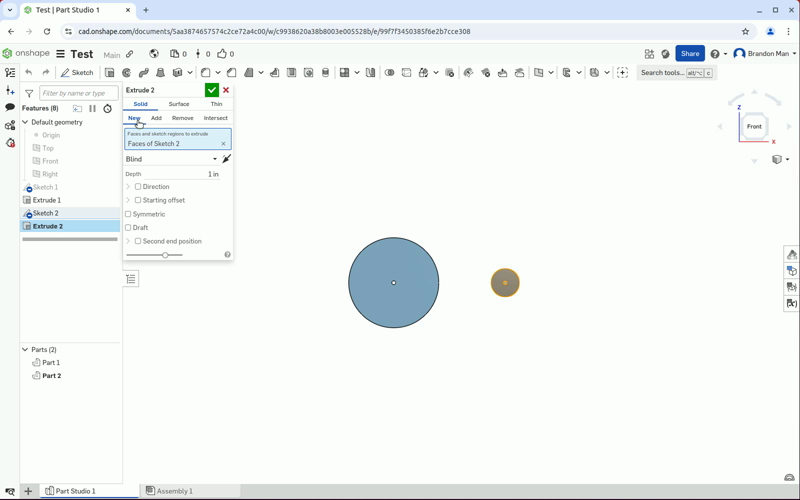
key(tab, 4)
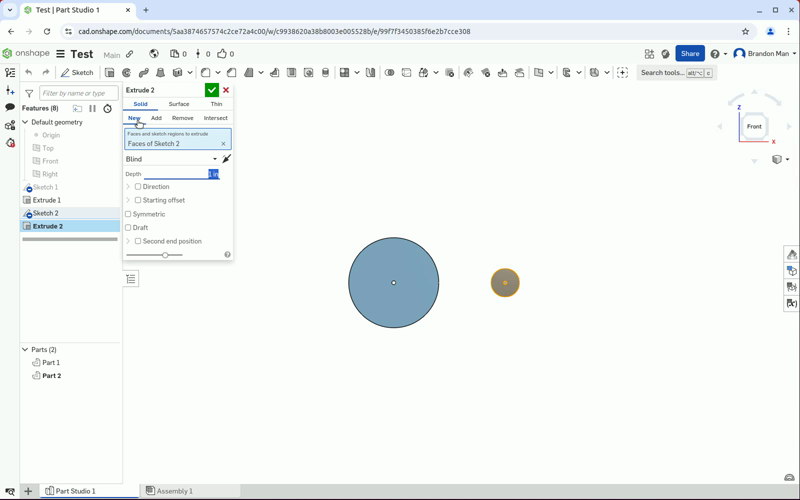
text(0.962)
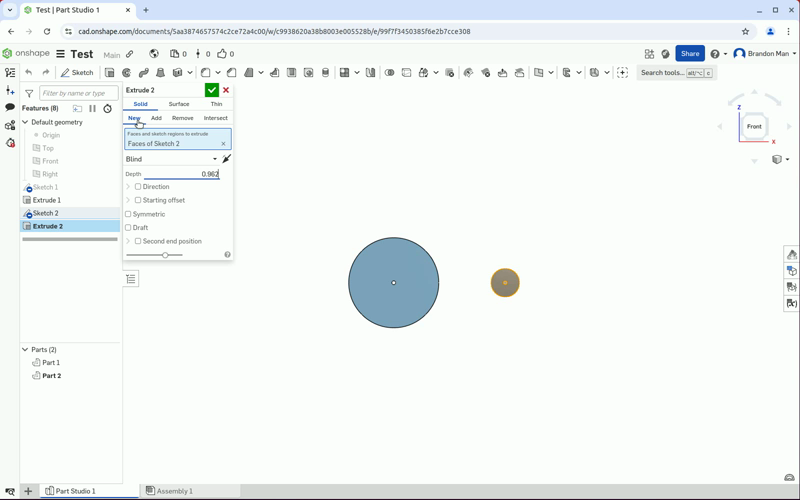
key(tab, 3)
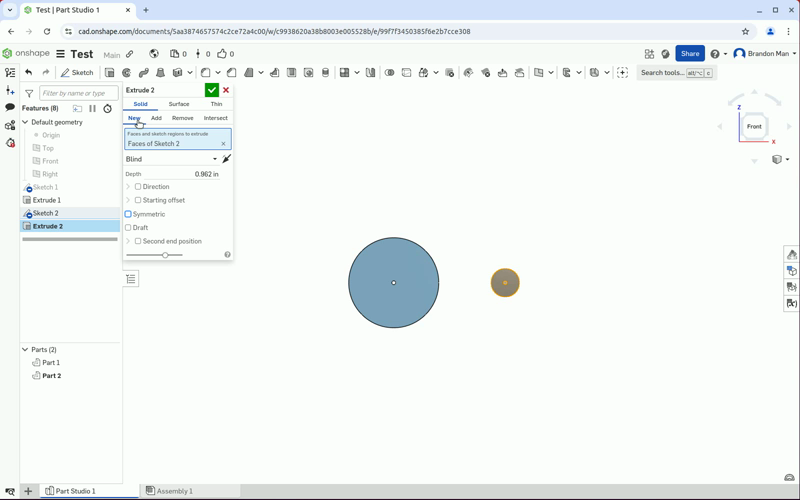
key(space)
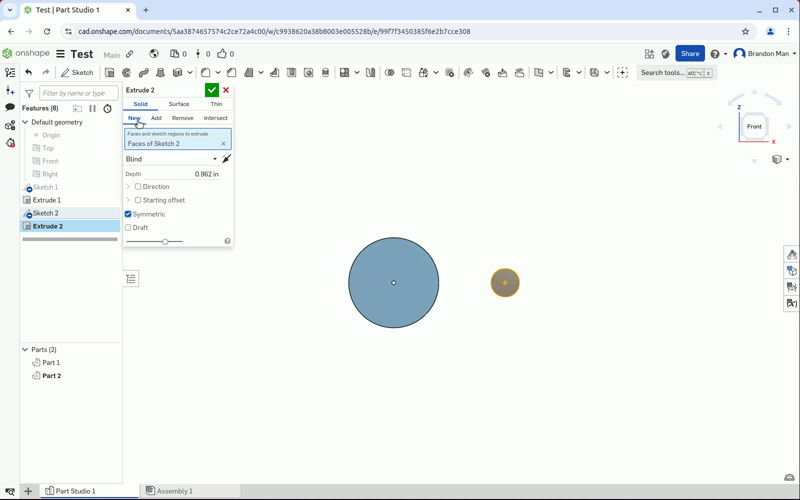
key(enter)
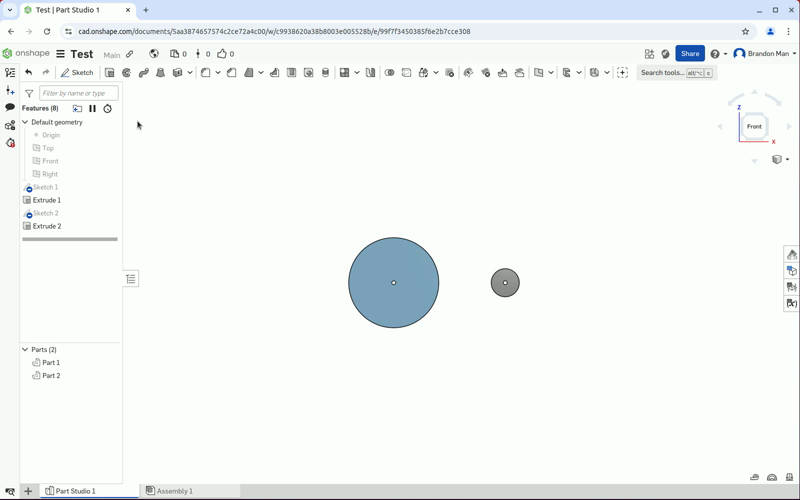
key(shift+h)
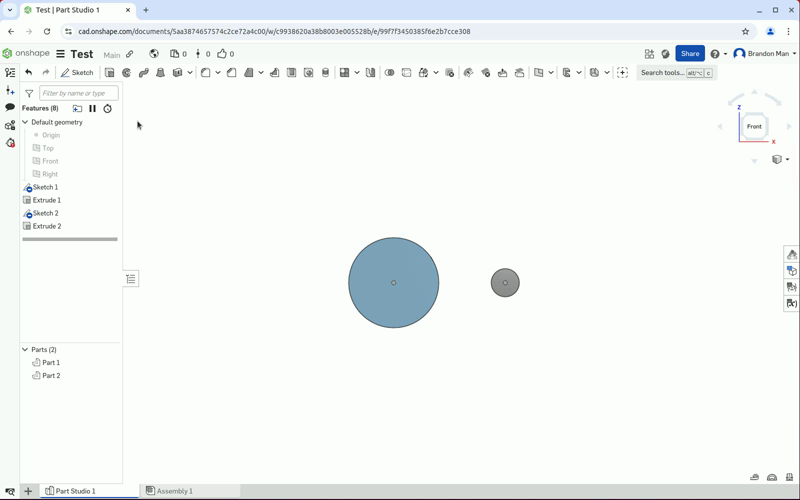
key(shift+h)
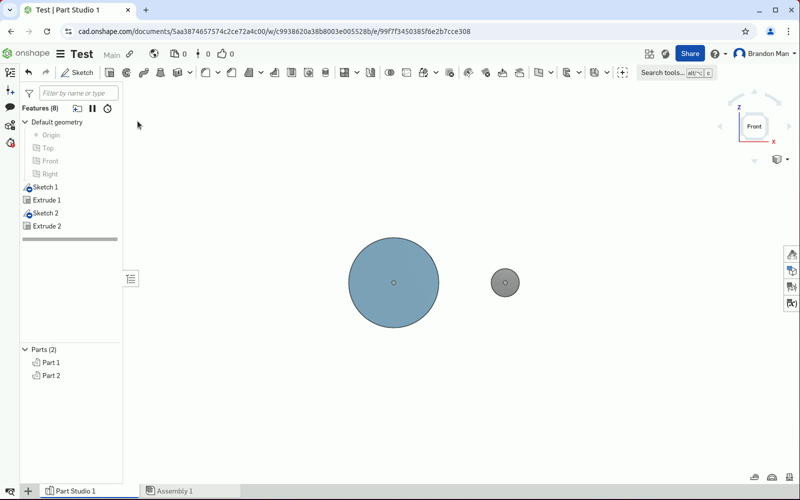
key(shift+7)
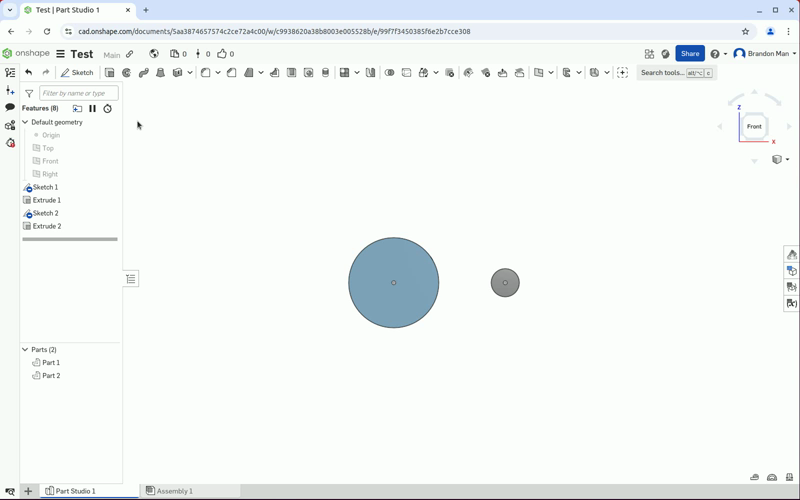
key(left, 2)
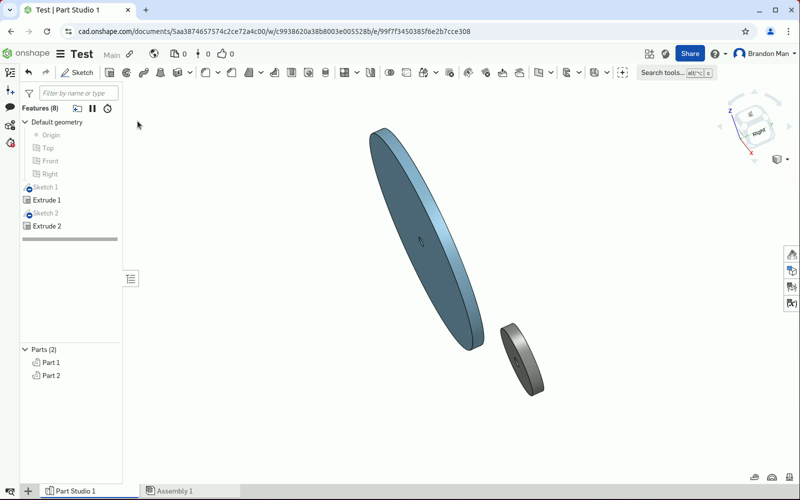
key(down, 2)
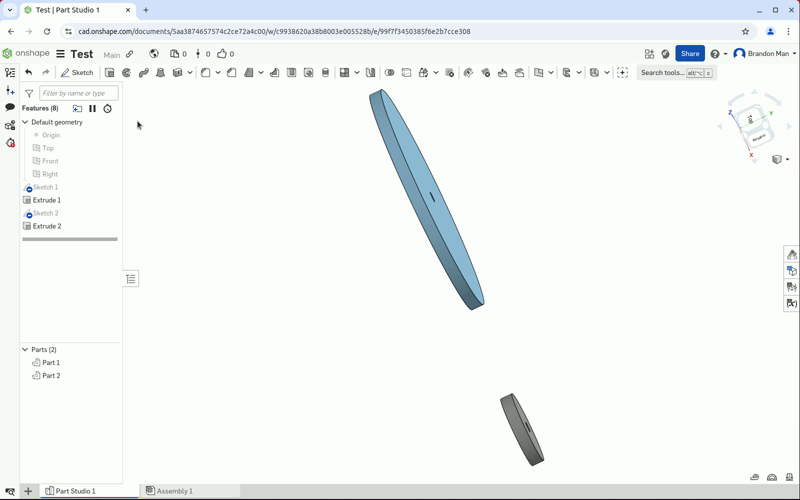
key(up, 2)
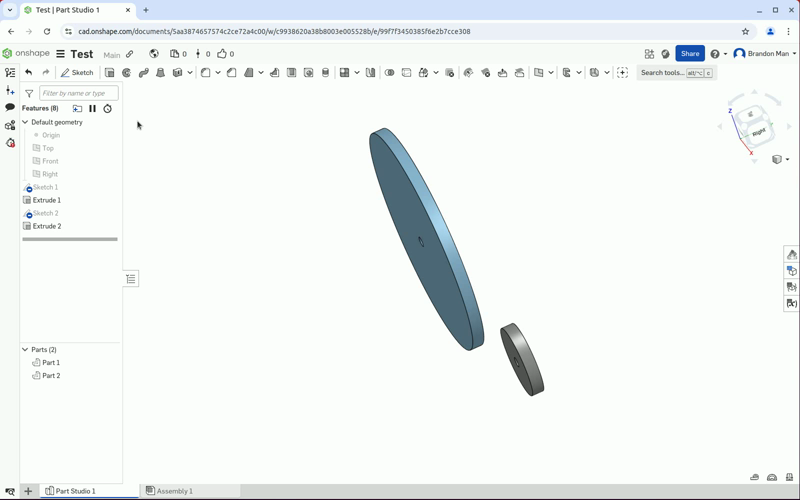
key(right, 2)
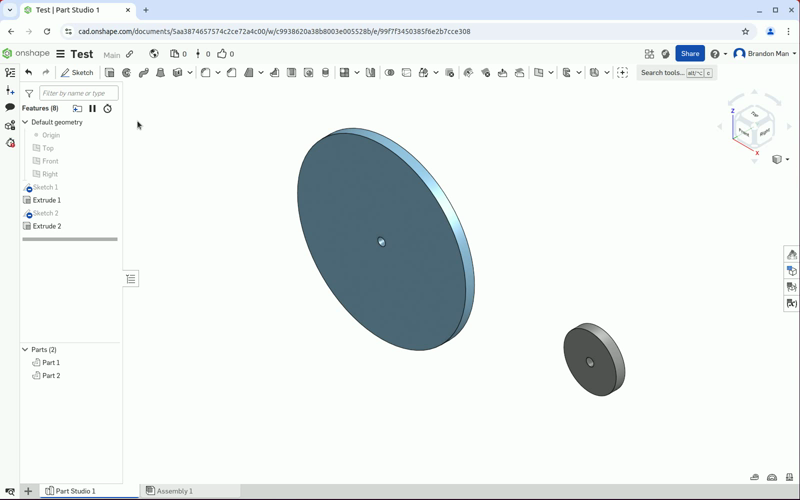
mouse_move(73, 189)
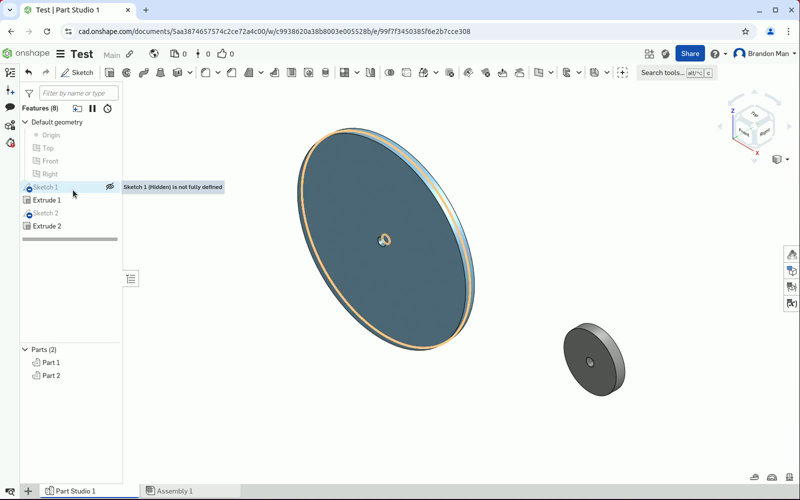
click(73, 189)